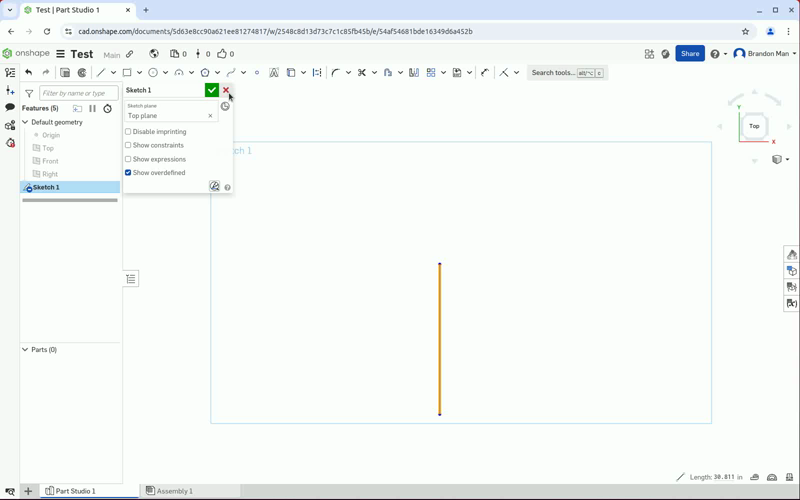
key(shift+h)
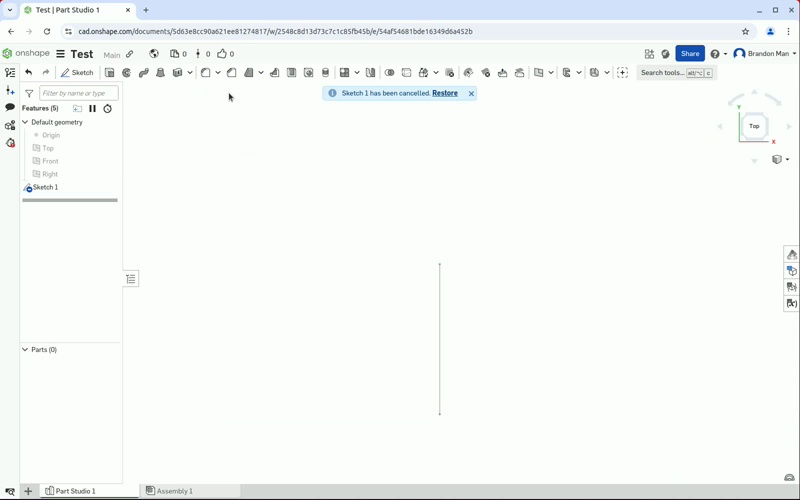
key(shift+s)
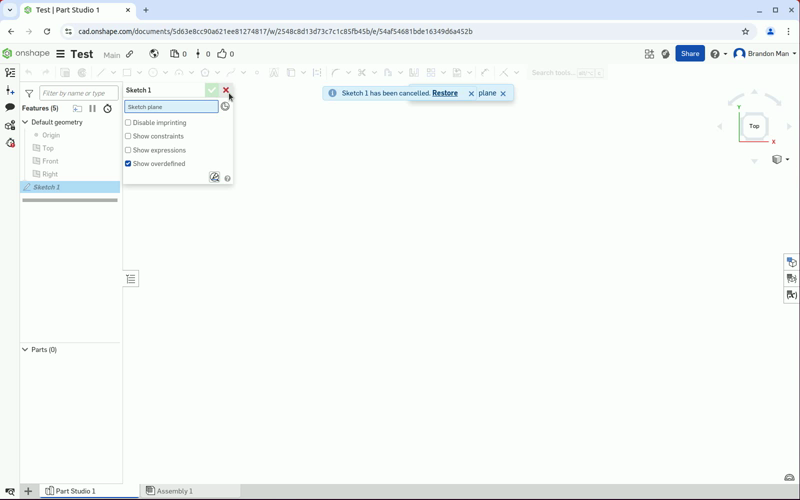
mouse_move(73, 150)
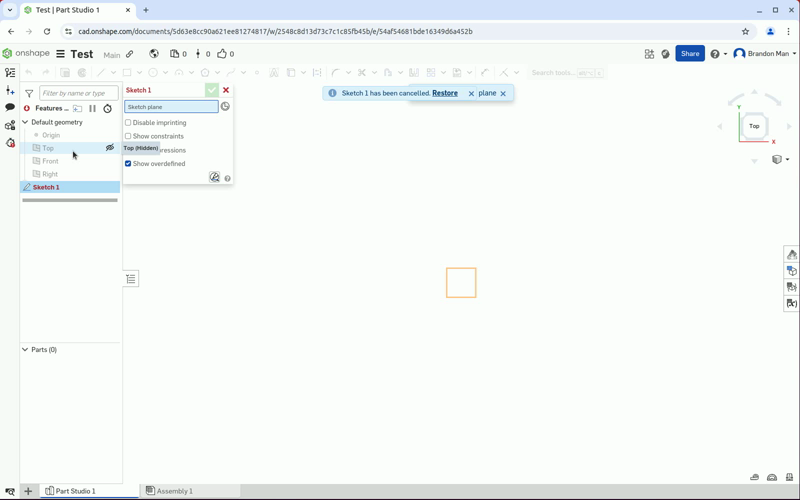
click(73, 150)
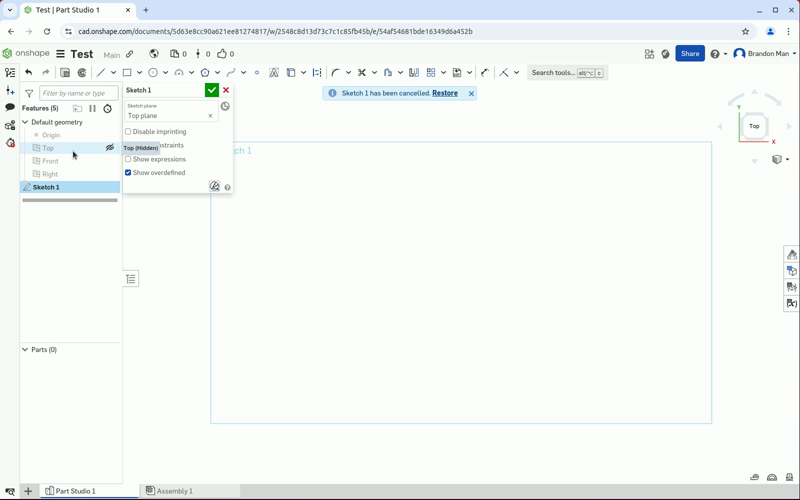
mouse_move(73, 352)
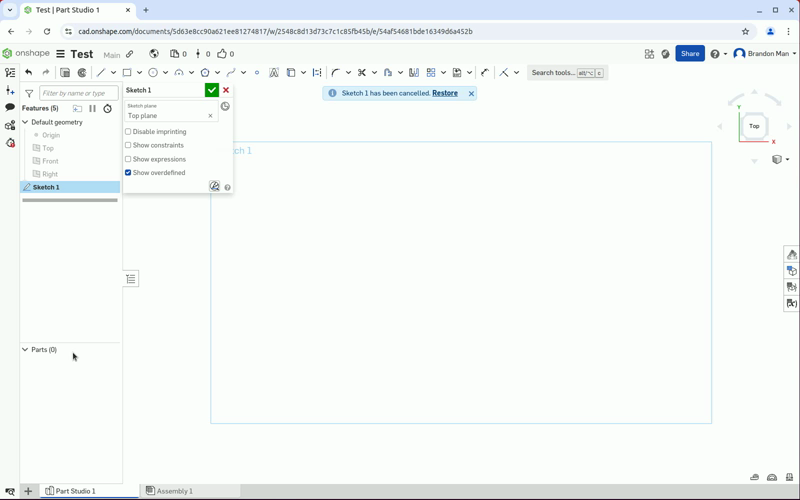
key(y)
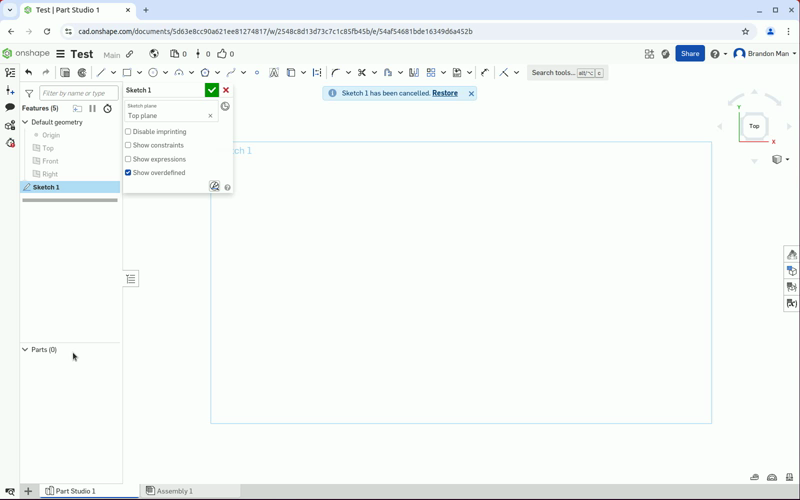
key(l)
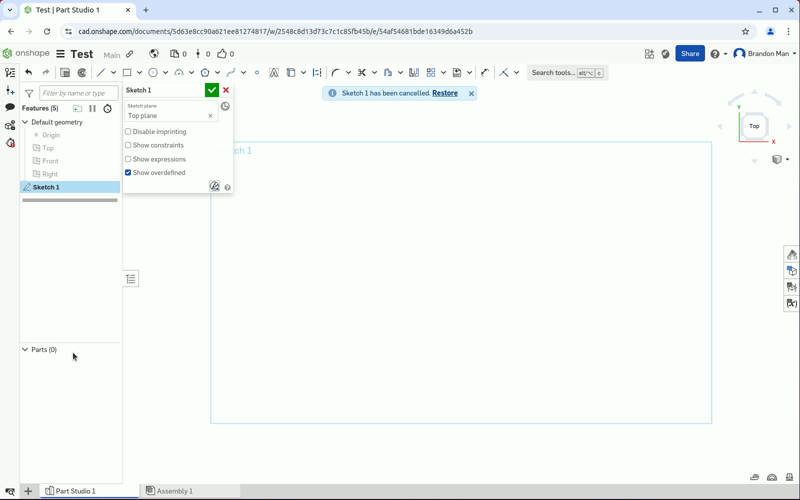
key_down(shift)
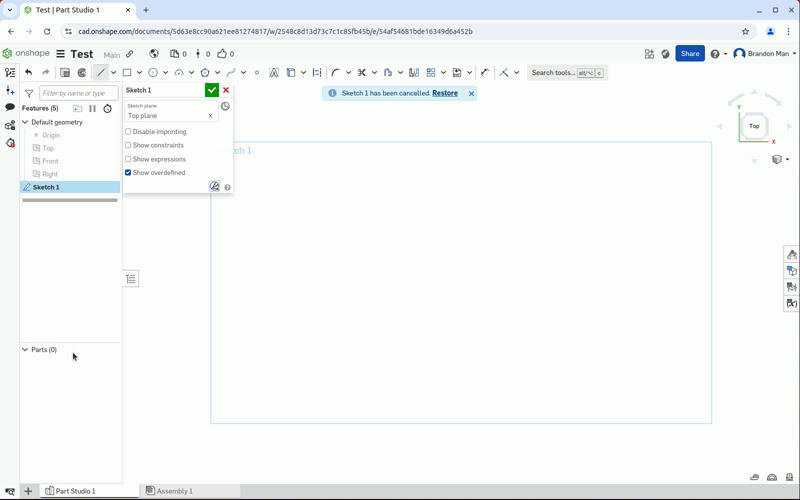
mouse_move(486, 252)
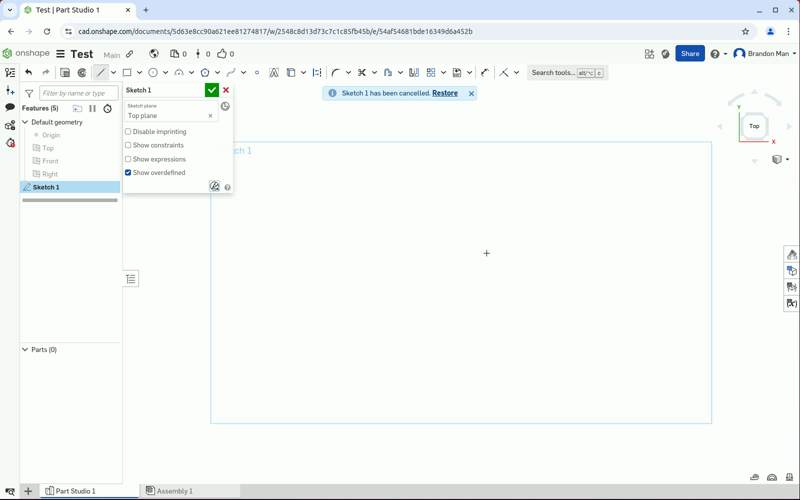
click(486, 252)
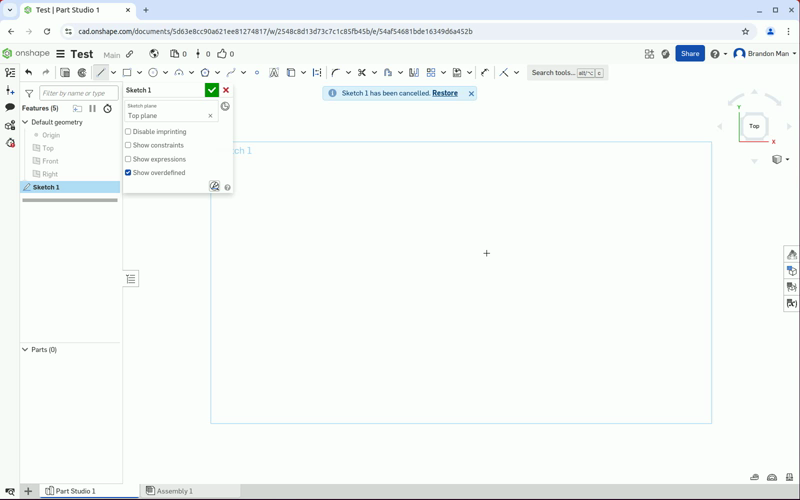
key_up(shift)
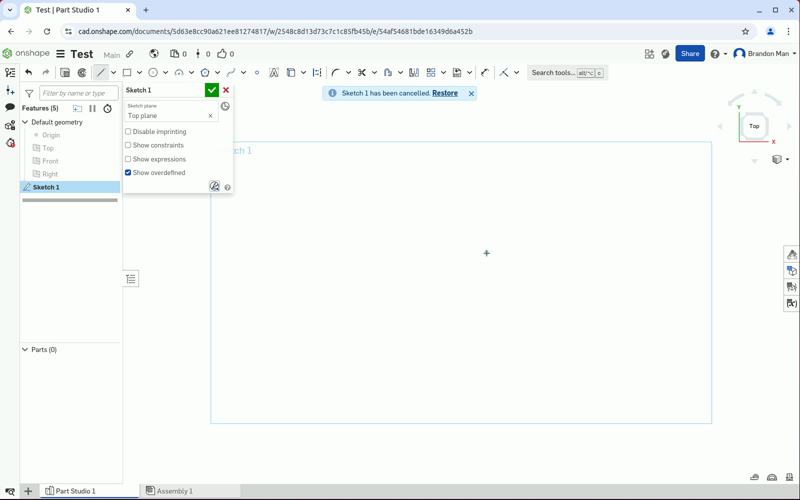
key_down(shift)
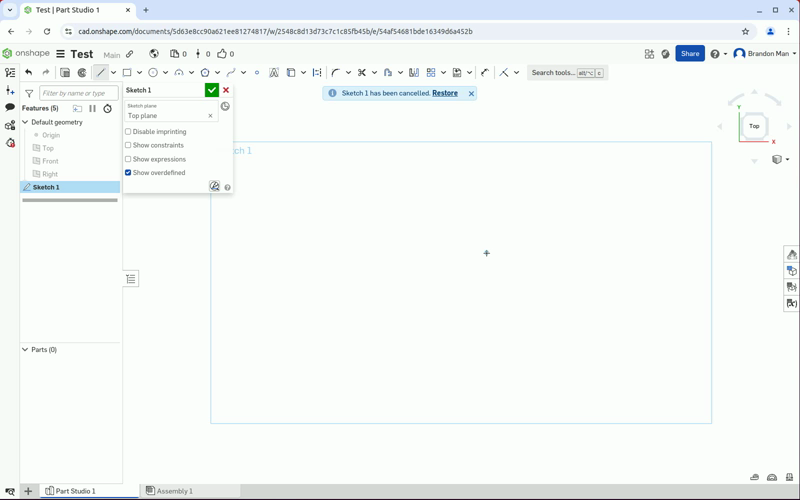
mouse_move(557, 252)
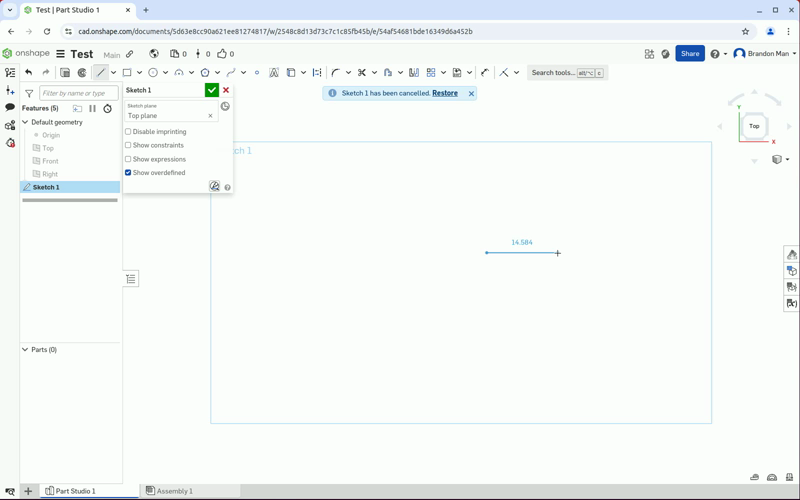
click(557, 252)
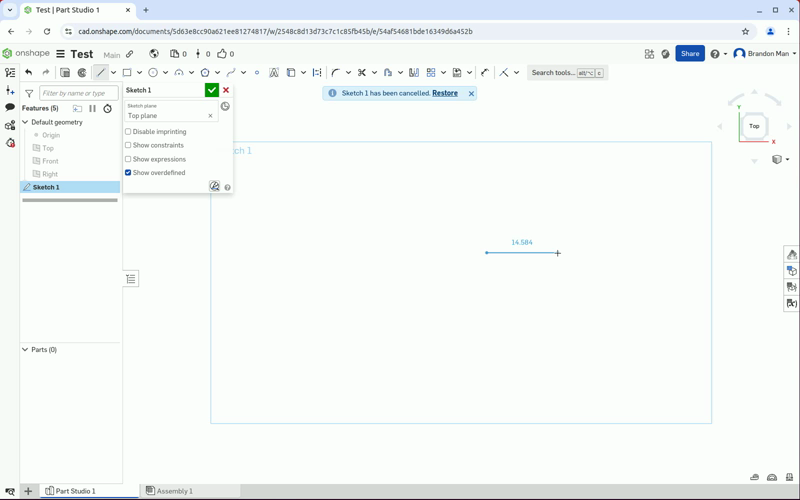
key_up(shift)
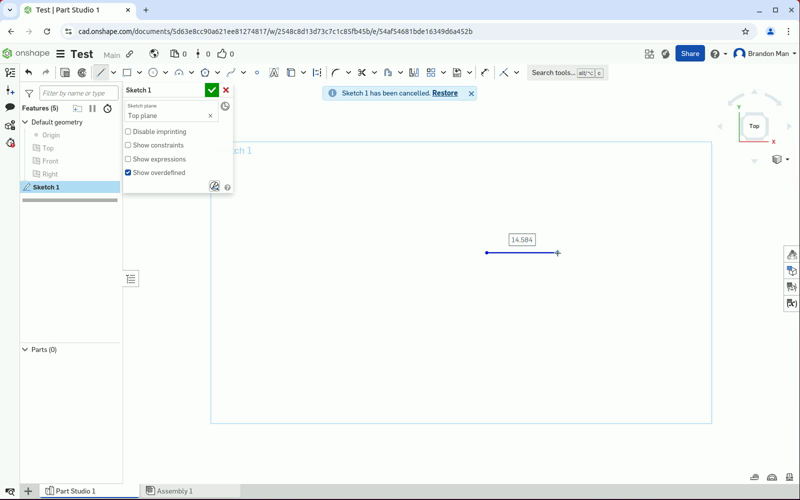
key_down(shift)
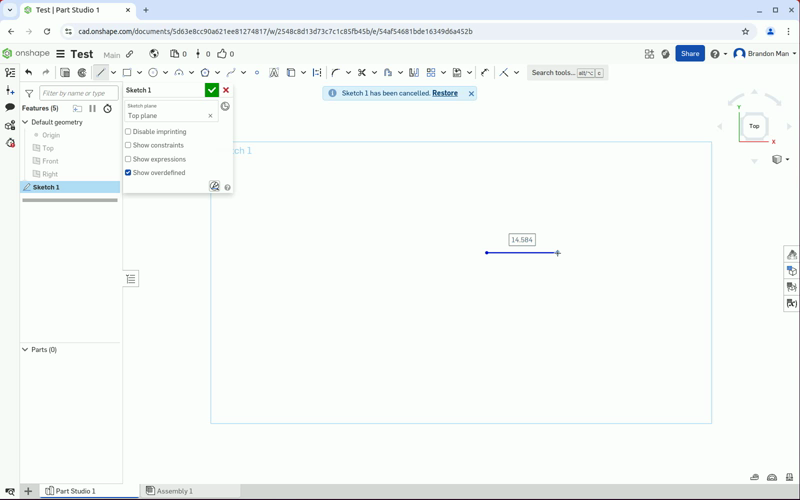
mouse_move(557, 373)
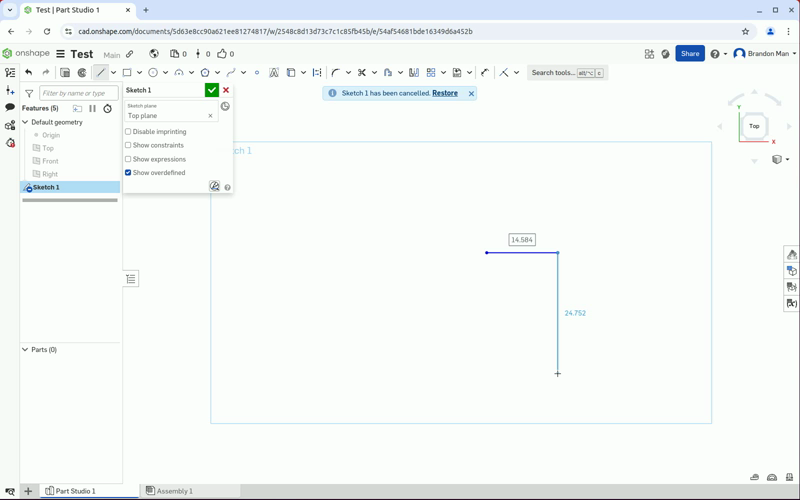
click(557, 373)
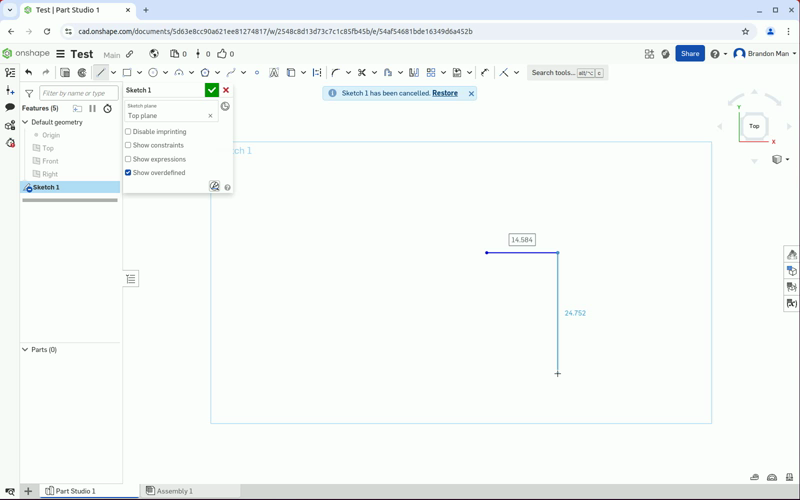
key_up(shift)
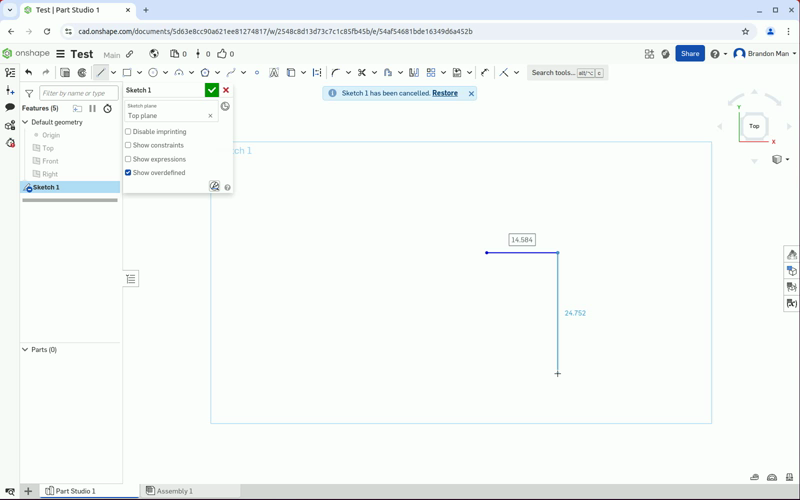
key_down(shift)
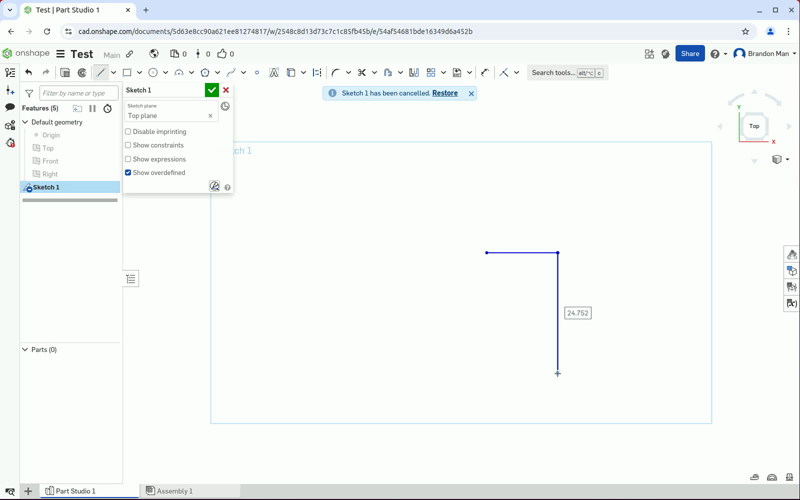
mouse_move(587, 373)
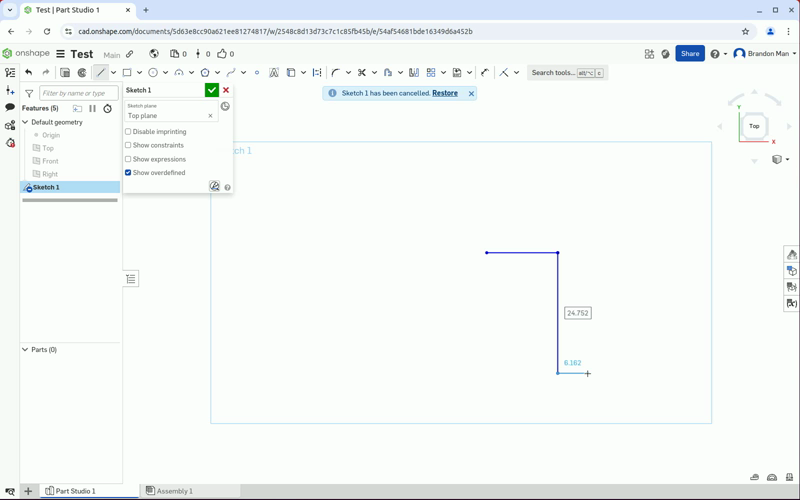
mouse_move(573, 373)
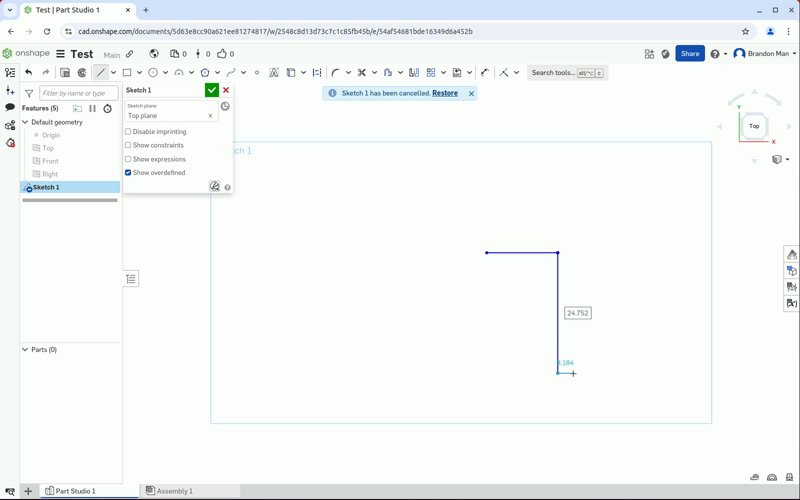
click(573, 373)
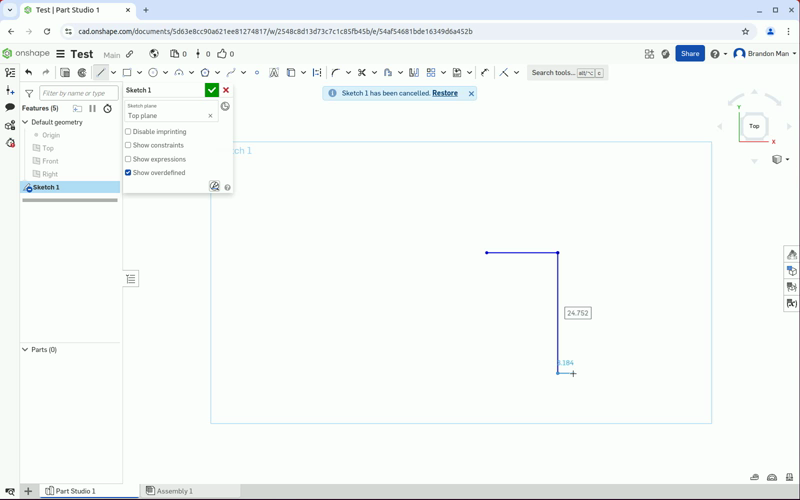
key_up(shift)
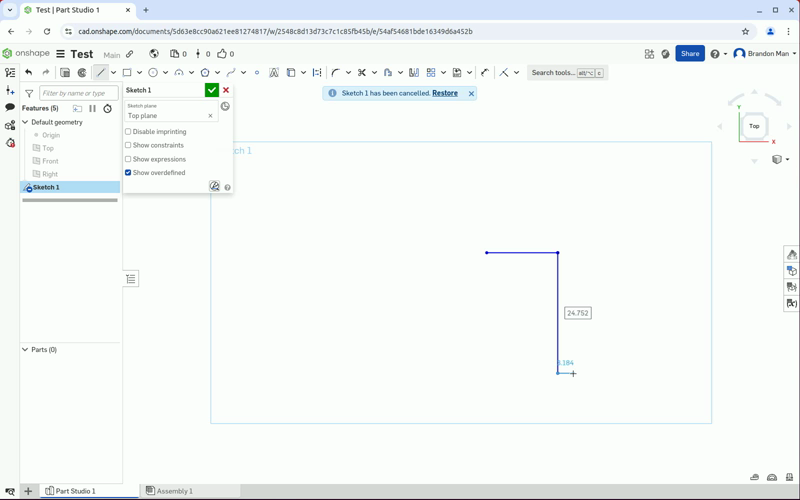
key_down(shift)
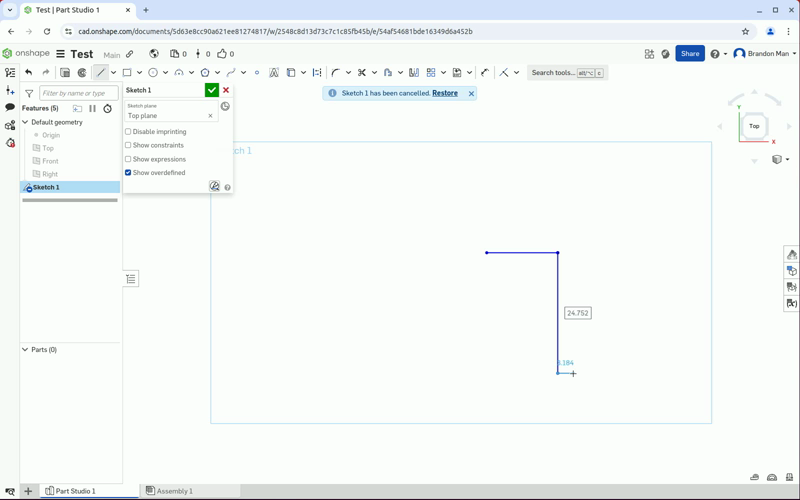
mouse_move(573, 240)
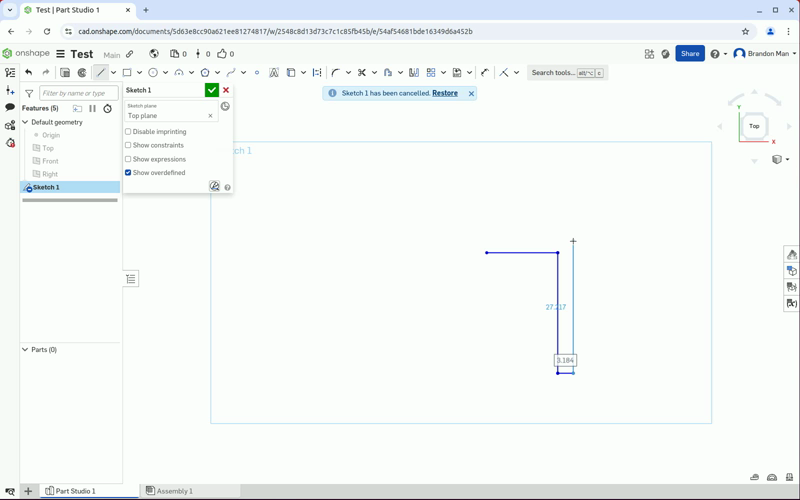
click(573, 240)
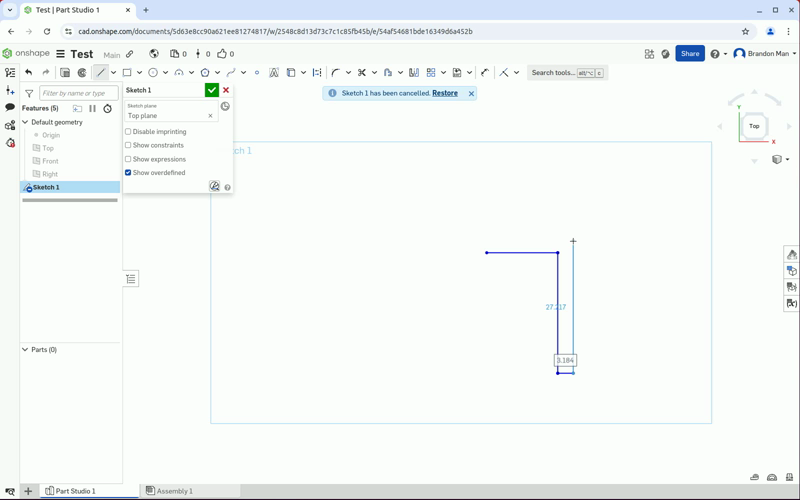
key_up(shift)
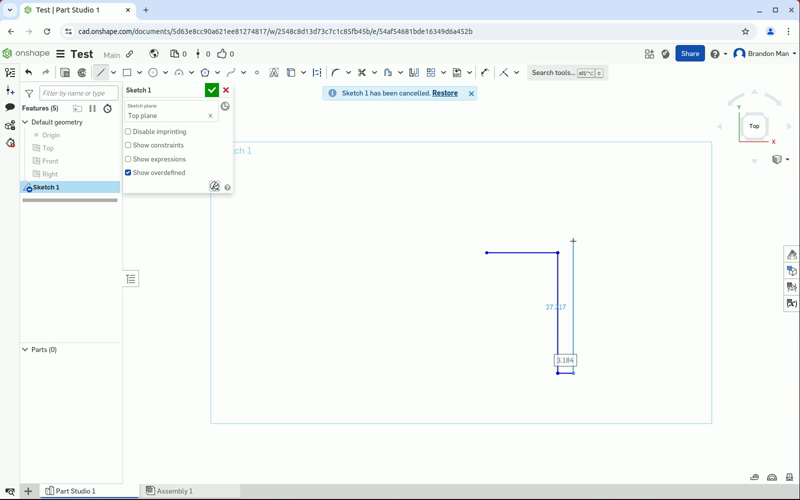
key_down(shift)
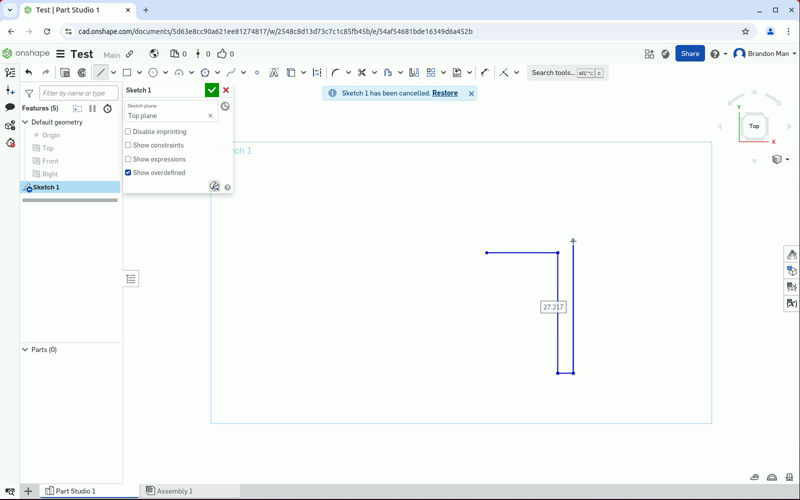
mouse_move(486, 240)
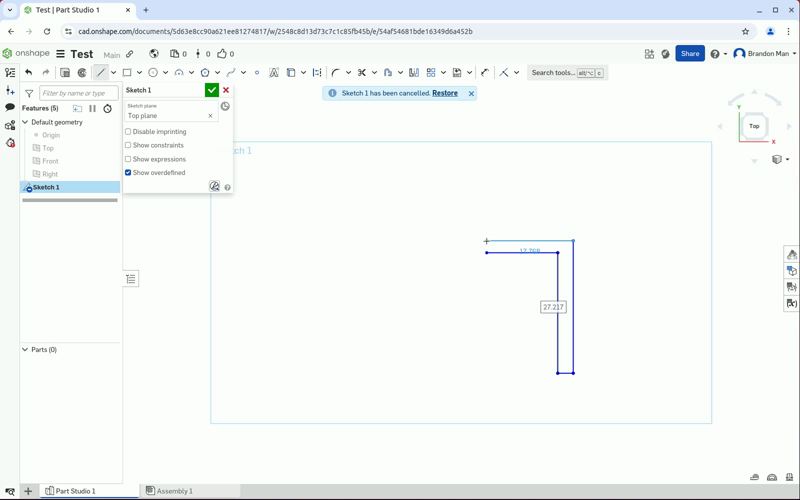
click(486, 240)
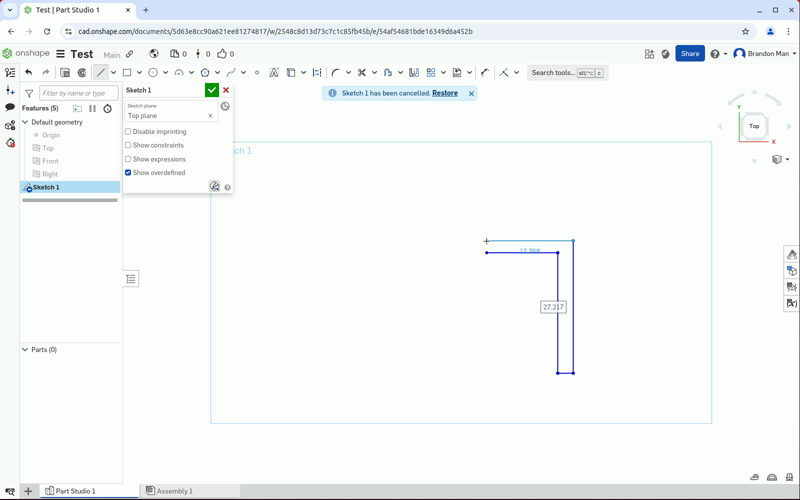
key_up(shift)
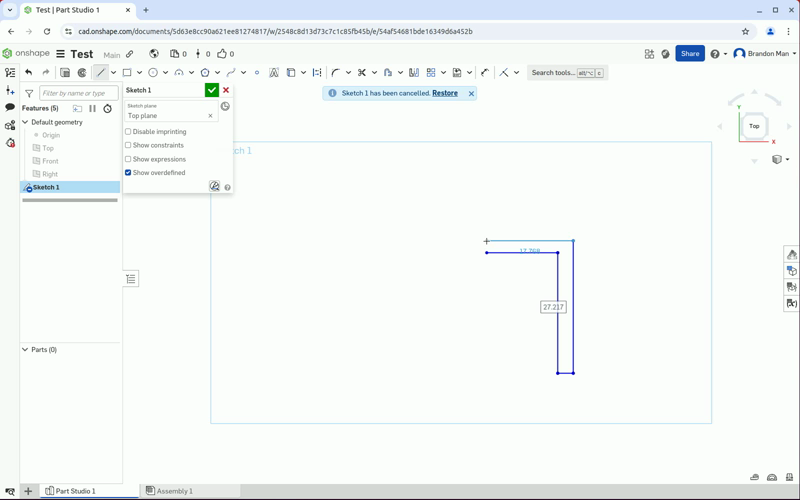
mouse_move(516, 240)
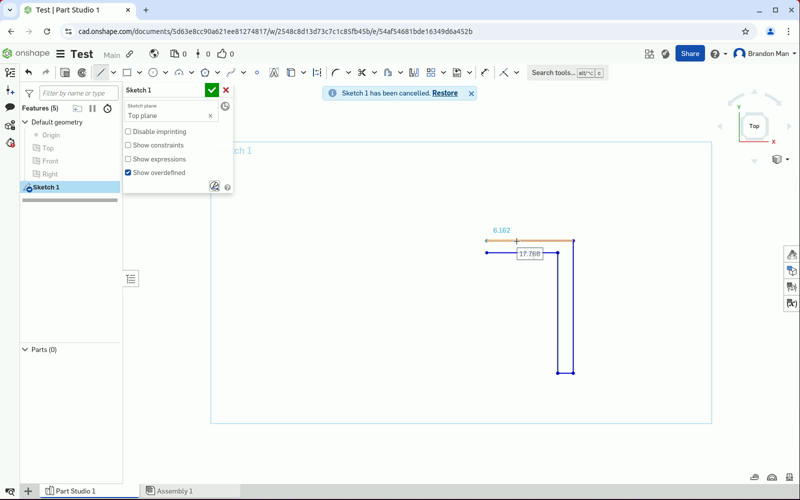
key_down(shift)
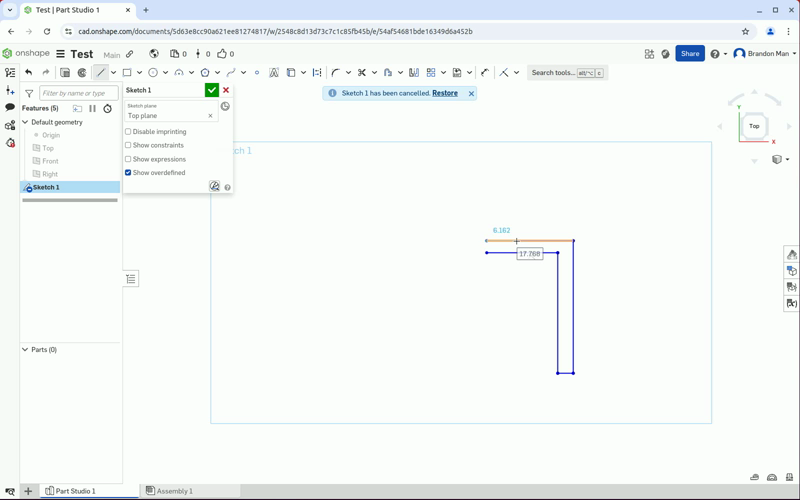
mouse_move(486, 252)
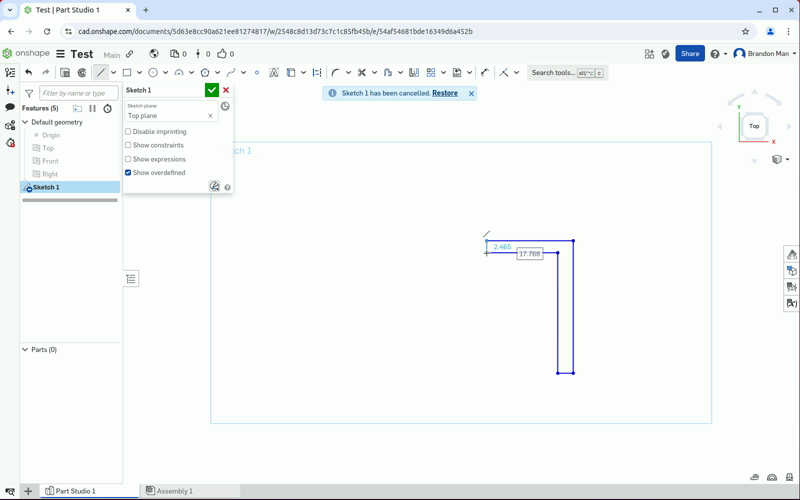
key_up(shift)
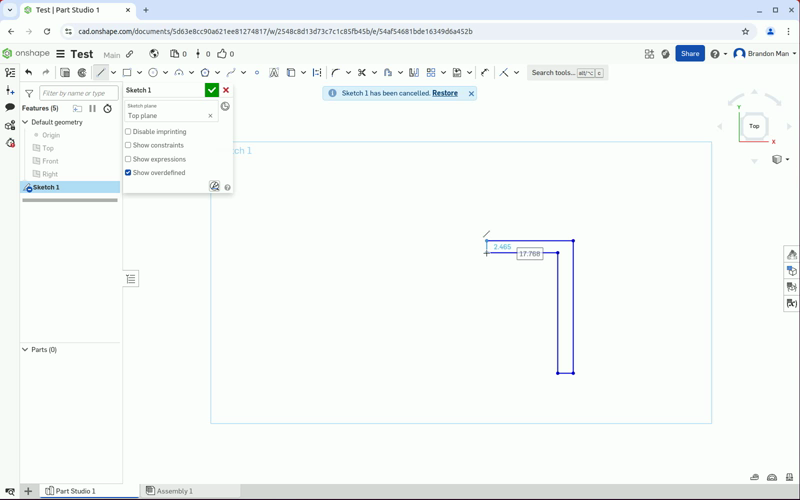
click(486, 252)
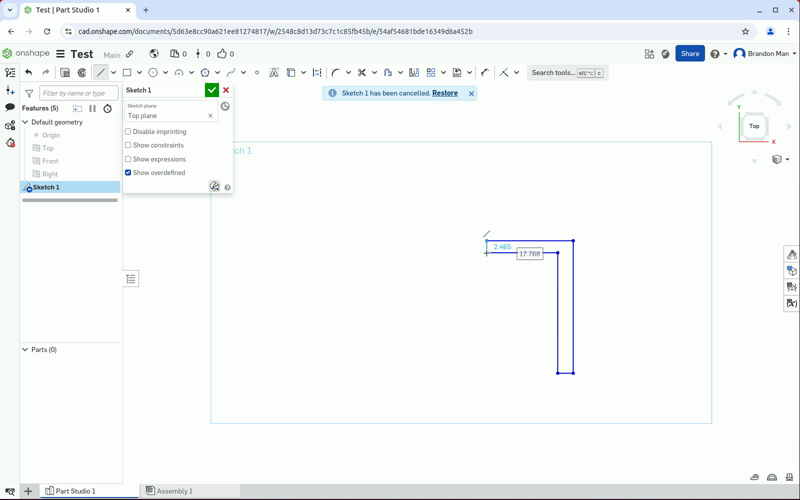
key(esc)
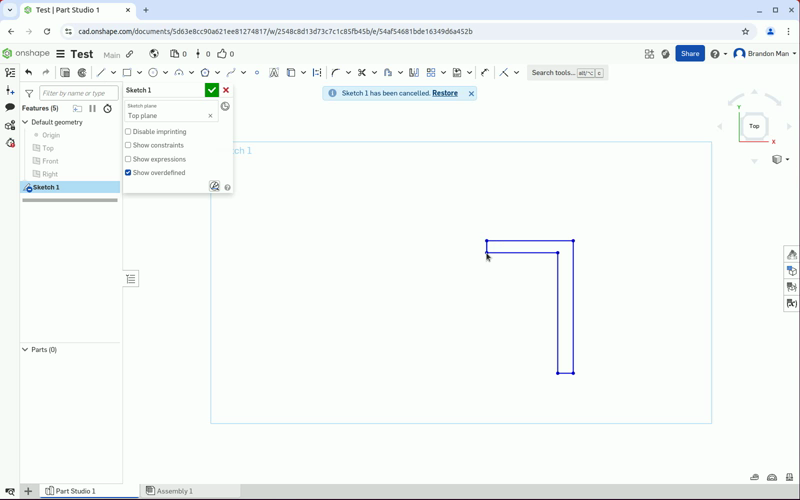
mouse_move(528, 245)
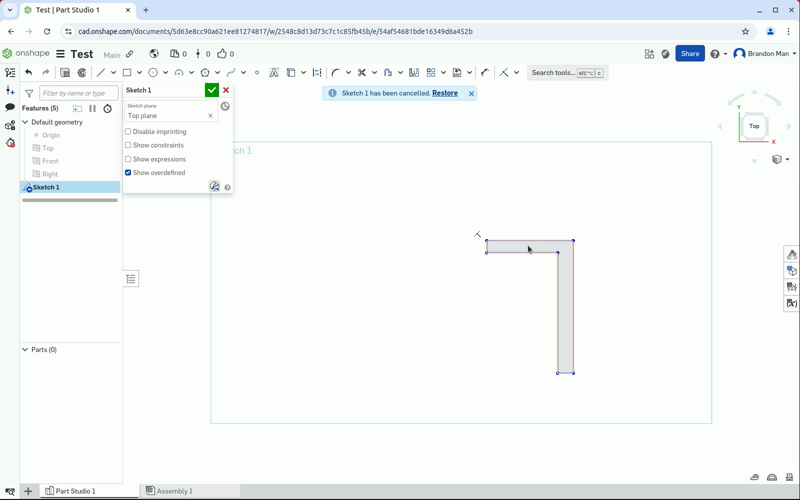
click(528, 245)
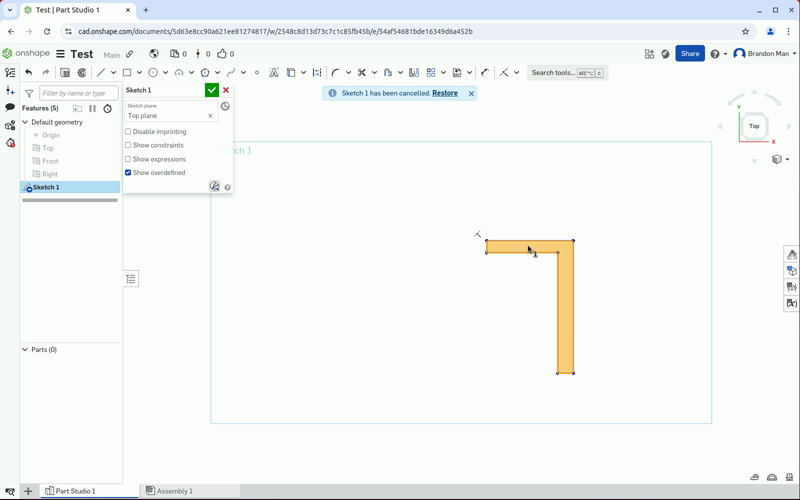
mouse_move(73, 352)
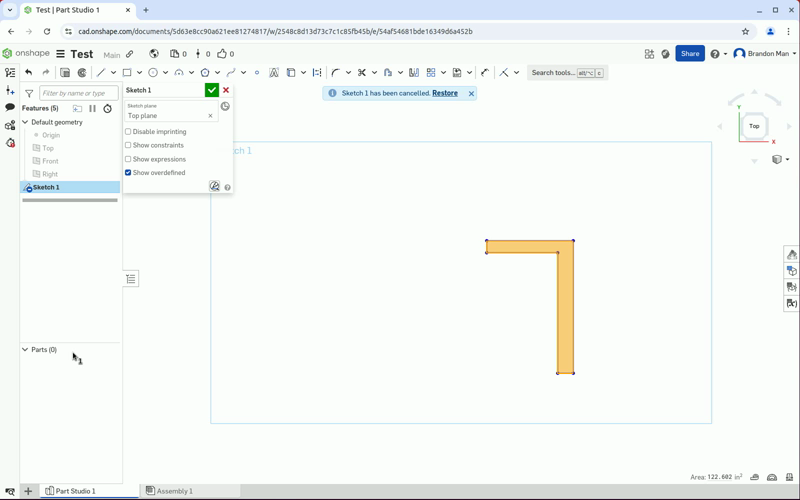
key(shift+y)
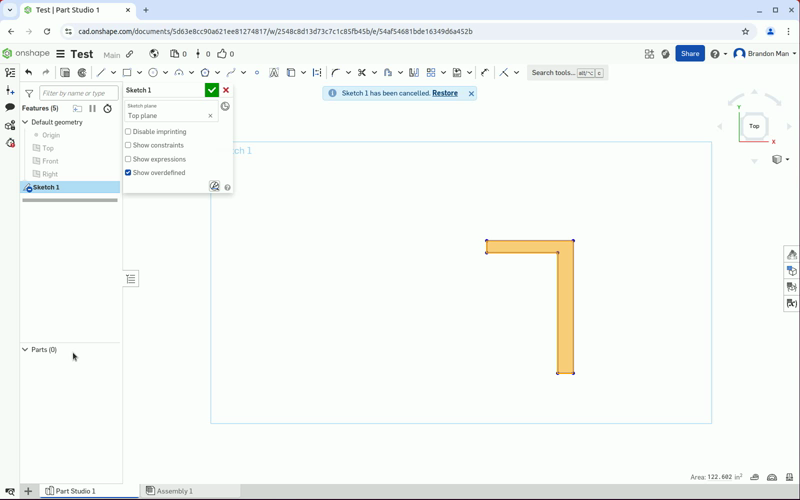
key(shift+e)
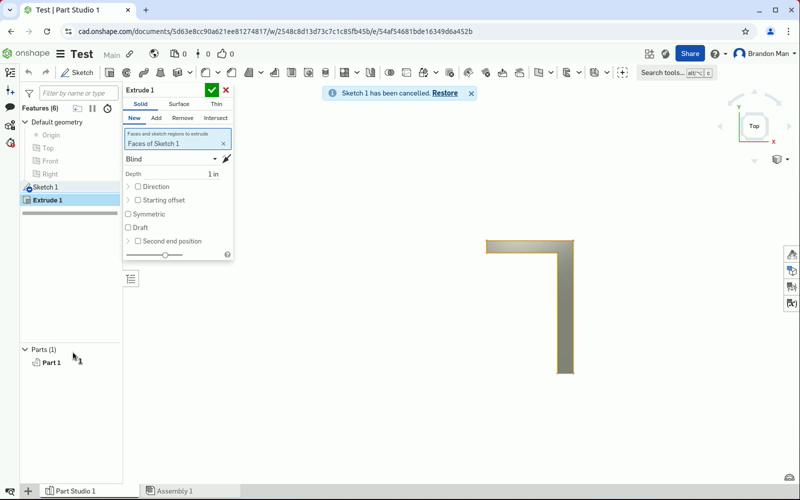
mouse_move(143, 106)
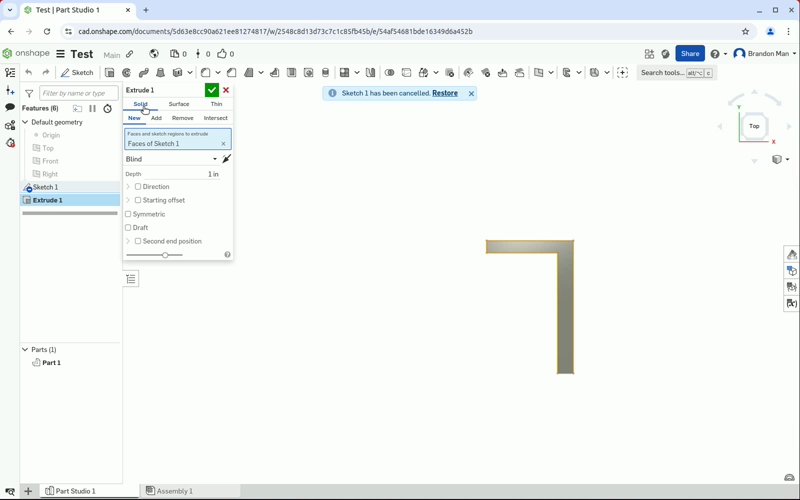
click(143, 106)
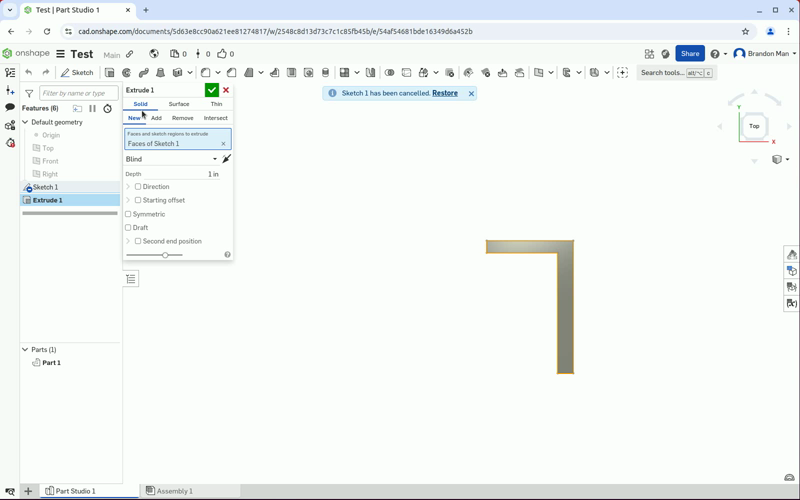
mouse_move(137, 120)
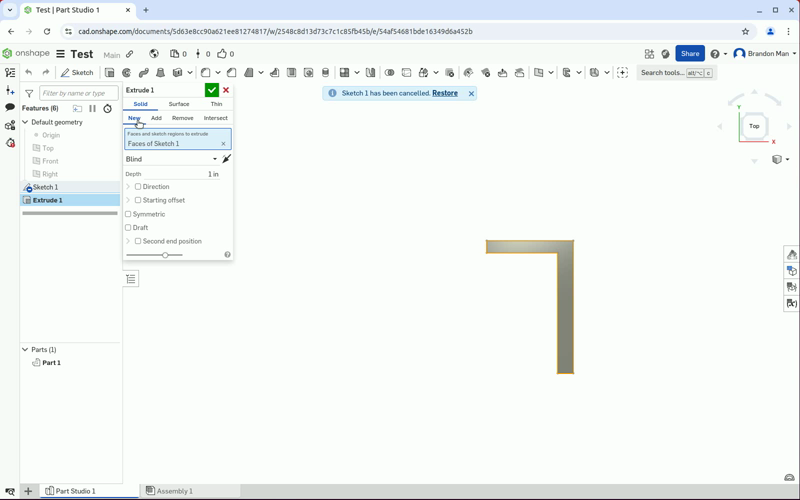
click(137, 120)
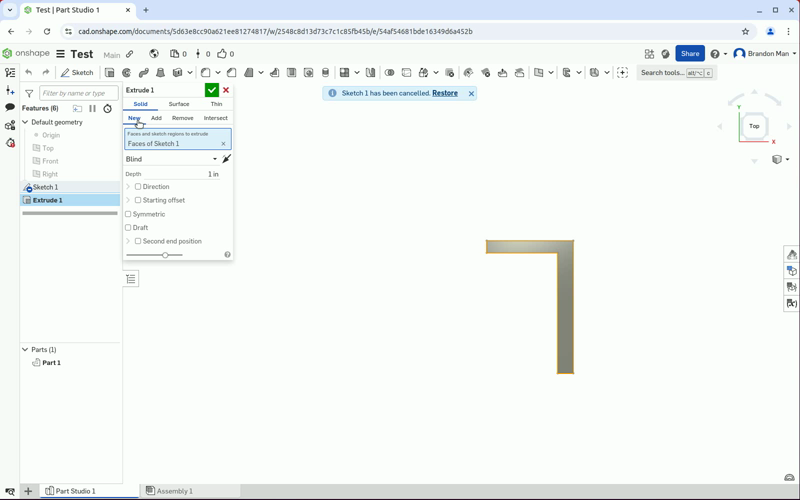
key(tab, 4)
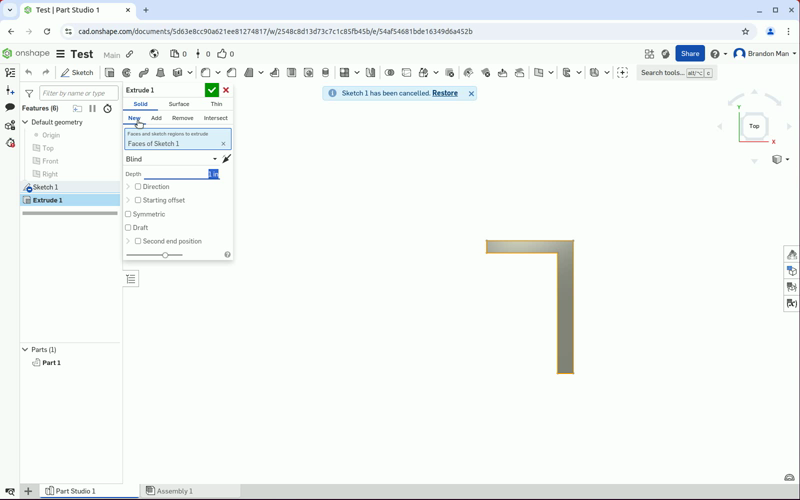
text(16.85)
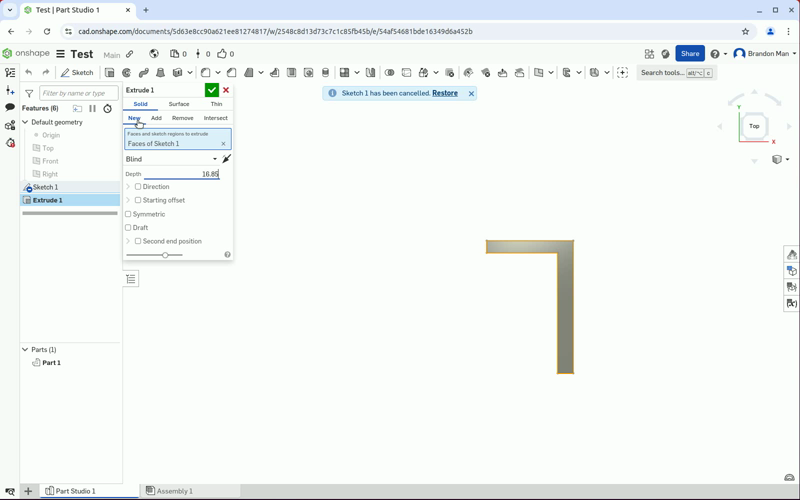
key(enter)
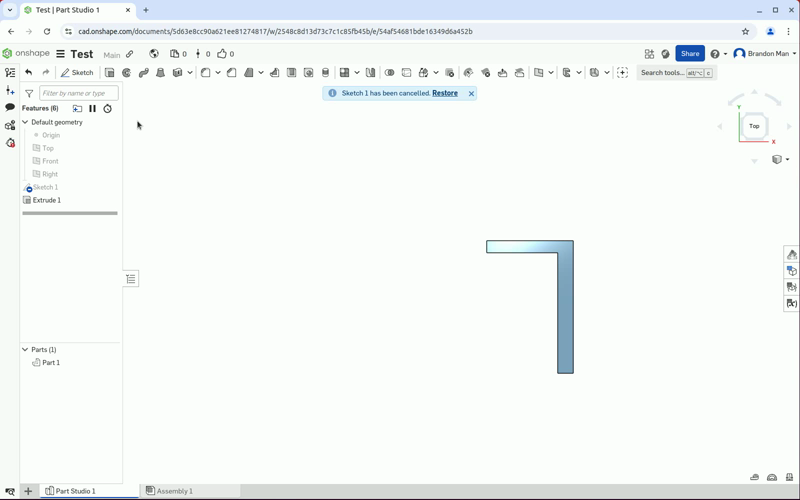
key(shift+h)
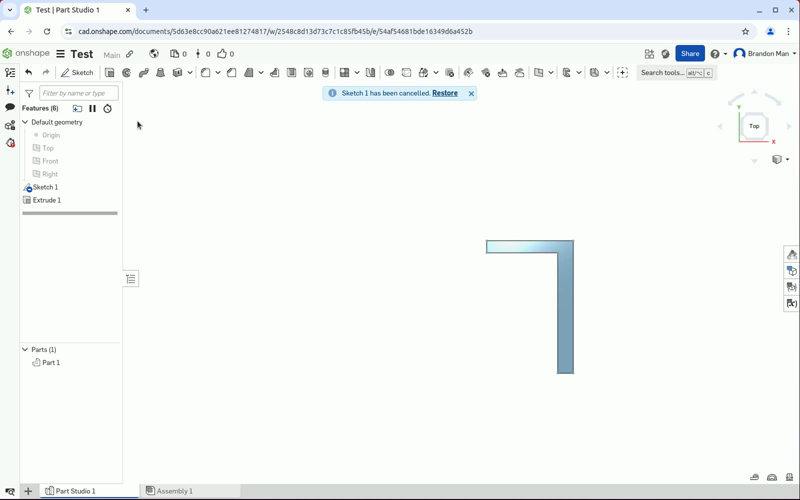
key(shift+h)
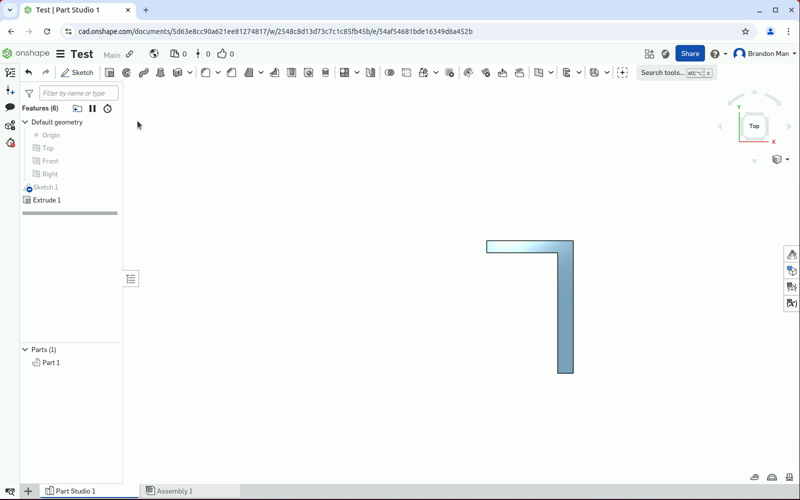
mouse_move(73, 189)
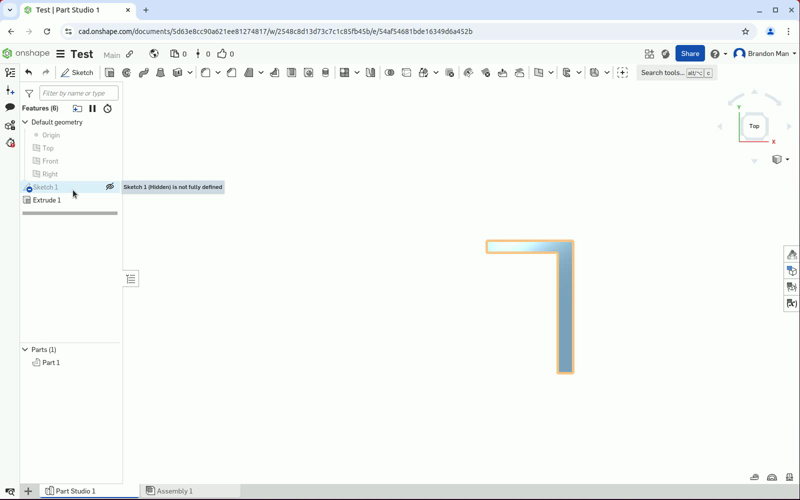
click(73, 189)
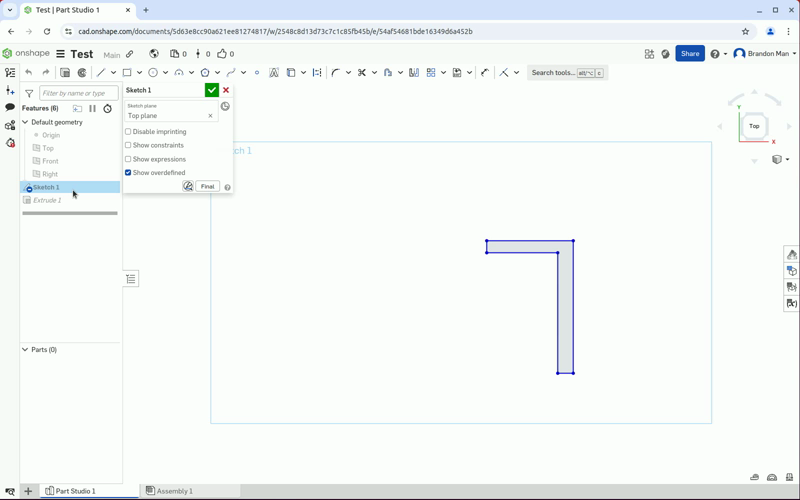
mouse_move(229, 92)
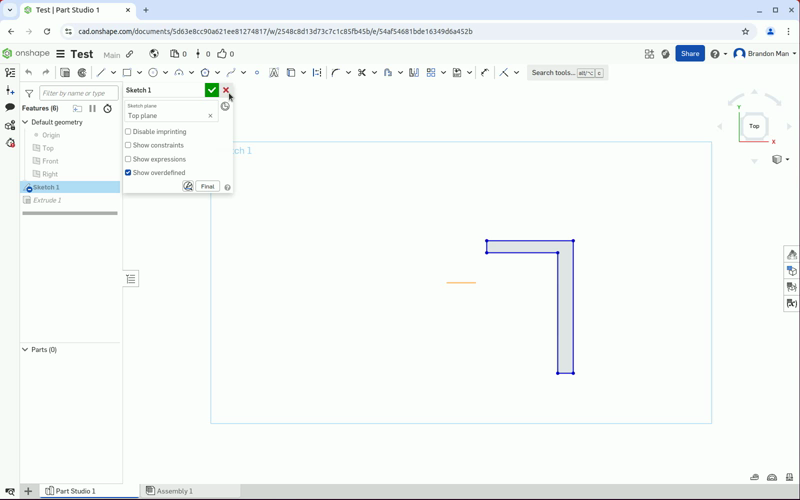
click(229, 92)
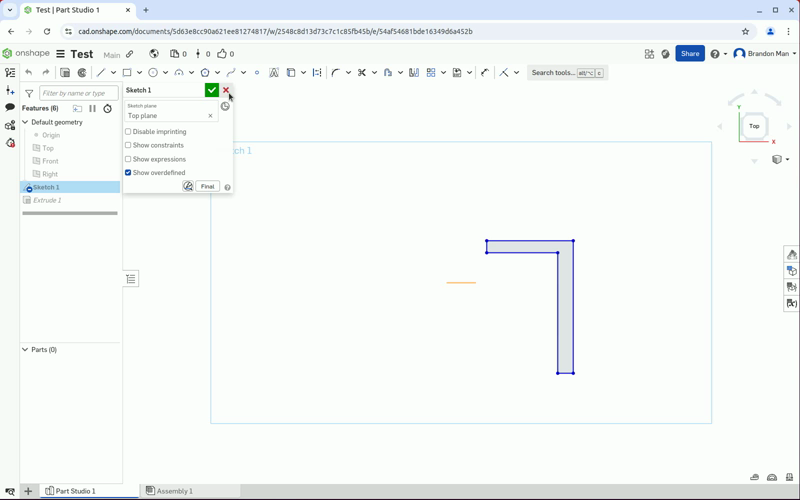
key(shift+s)
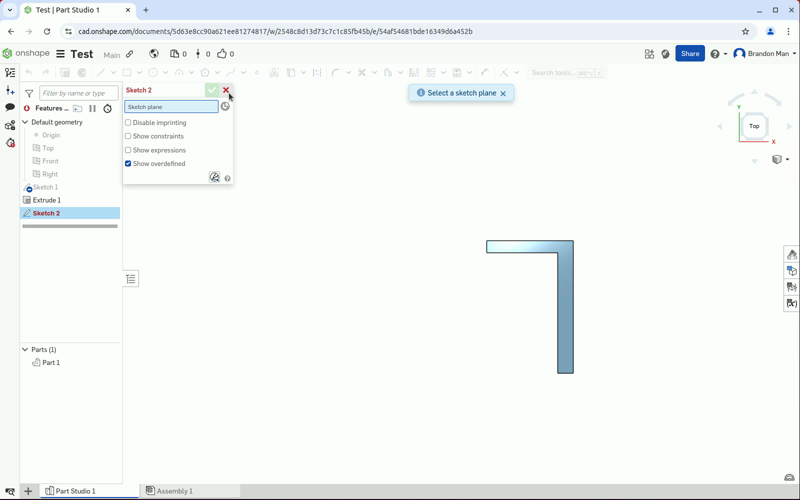
mouse_move(73, 150)
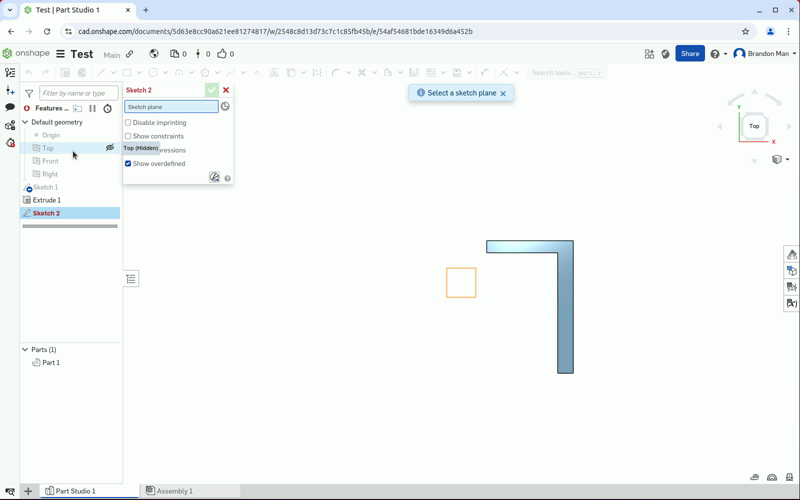
click(73, 150)
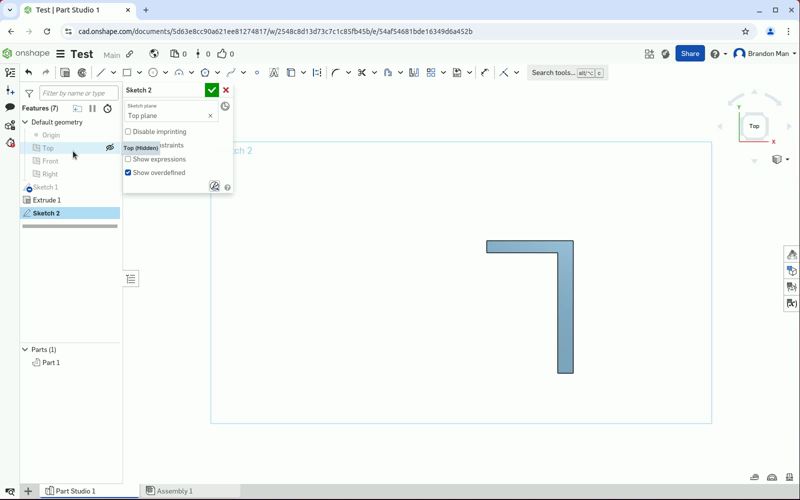
mouse_move(73, 352)
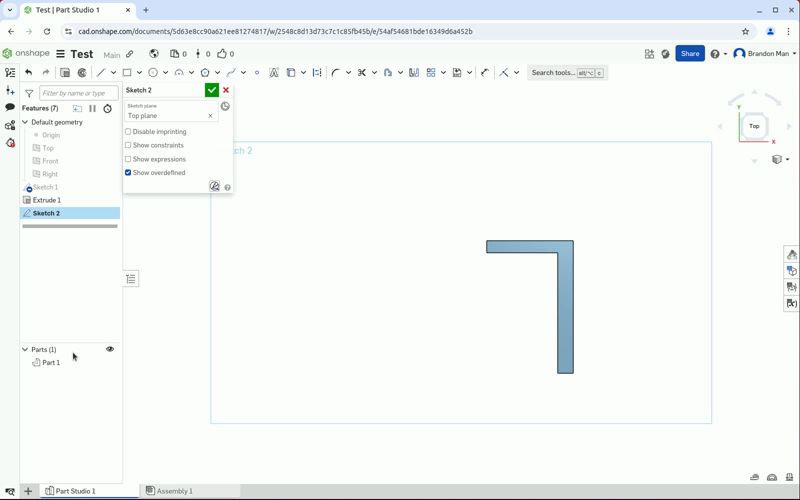
key(y)
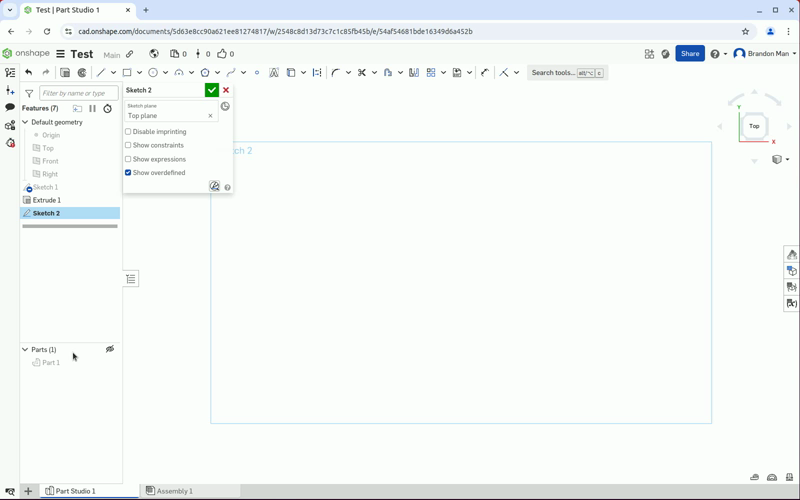
key(l)
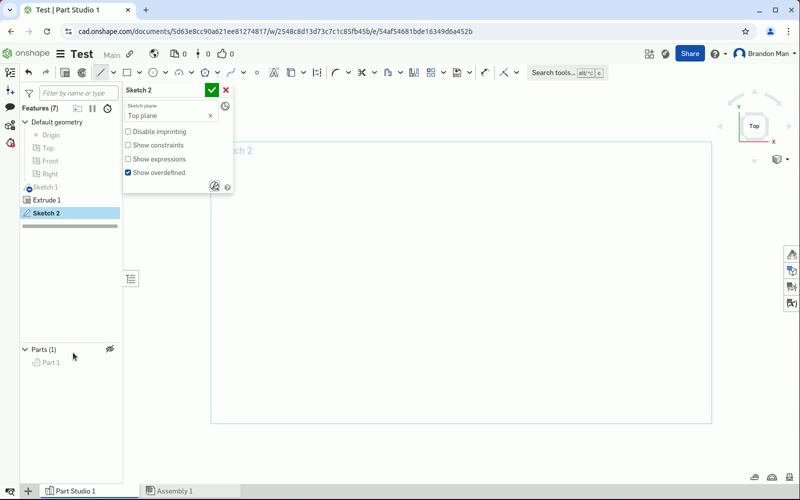
key_down(shift)
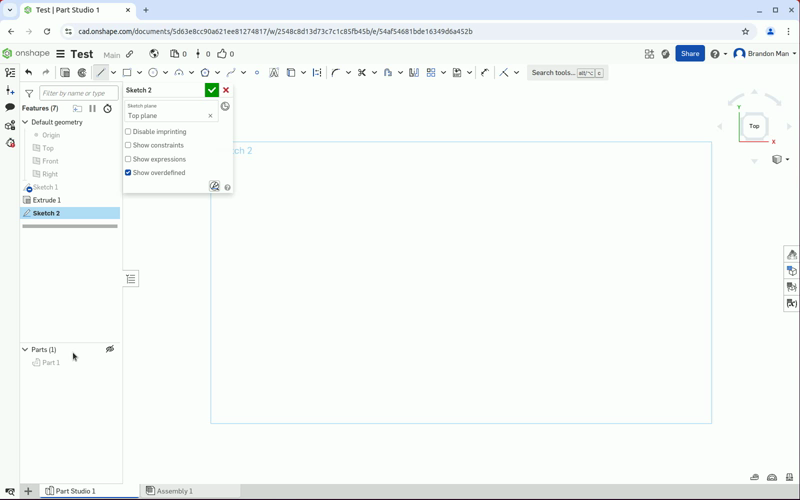
mouse_move(355, 374)
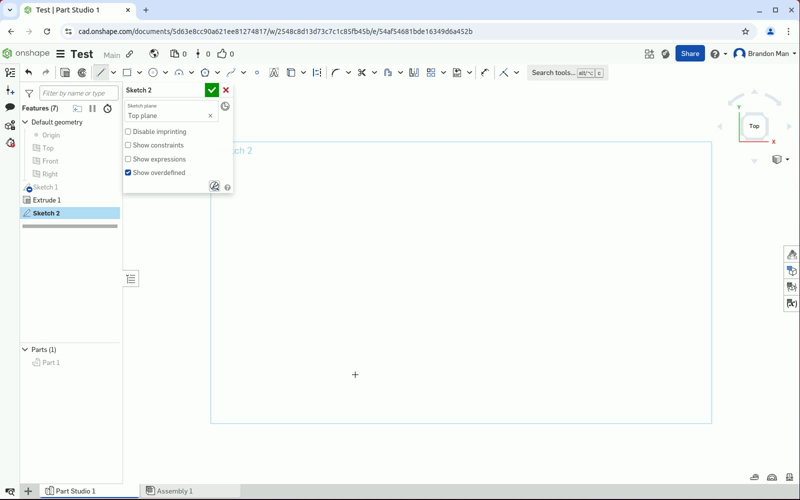
click(355, 374)
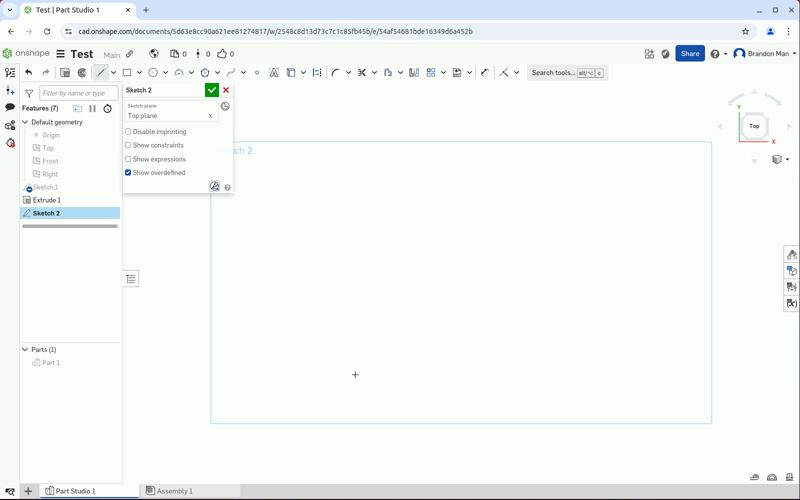
key_up(shift)
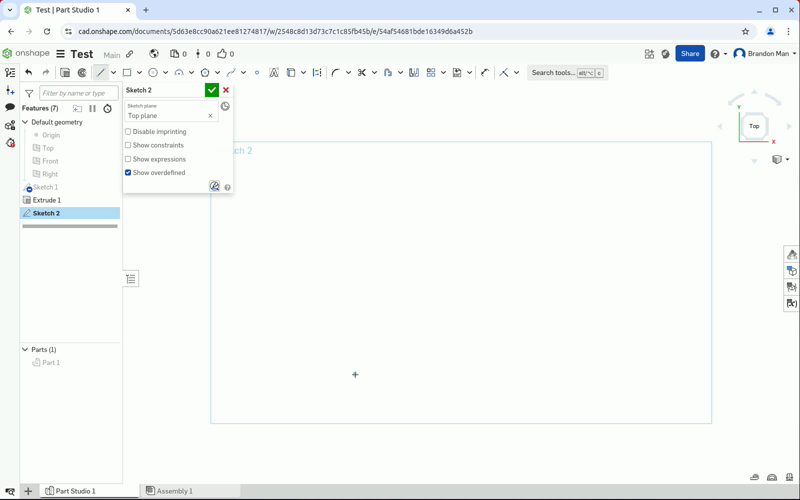
key_down(shift)
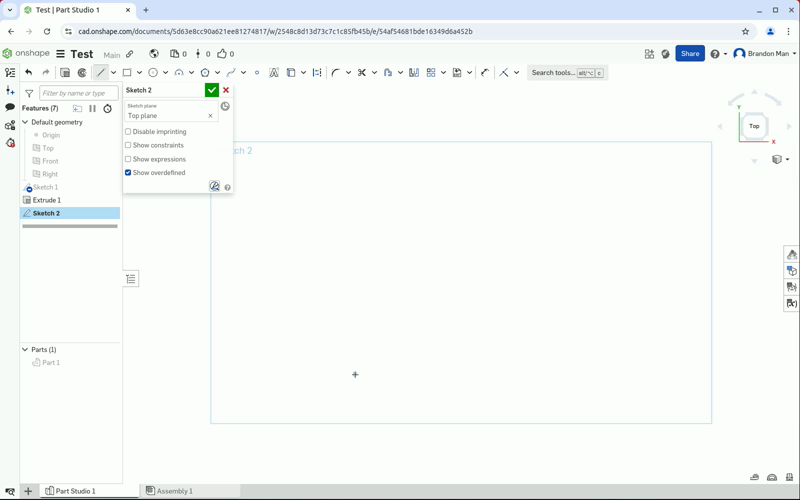
mouse_move(555, 374)
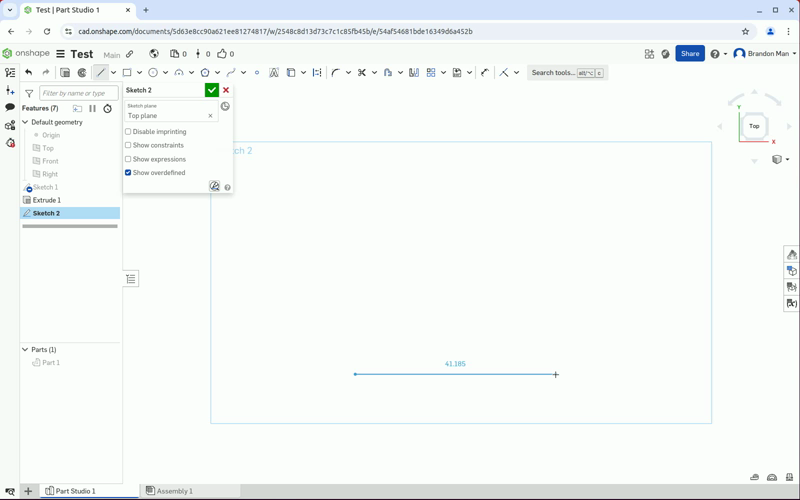
click(555, 374)
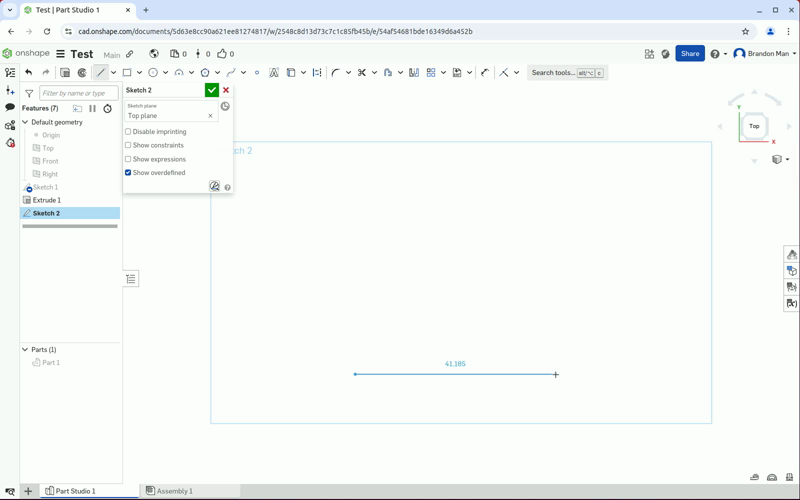
key_up(shift)
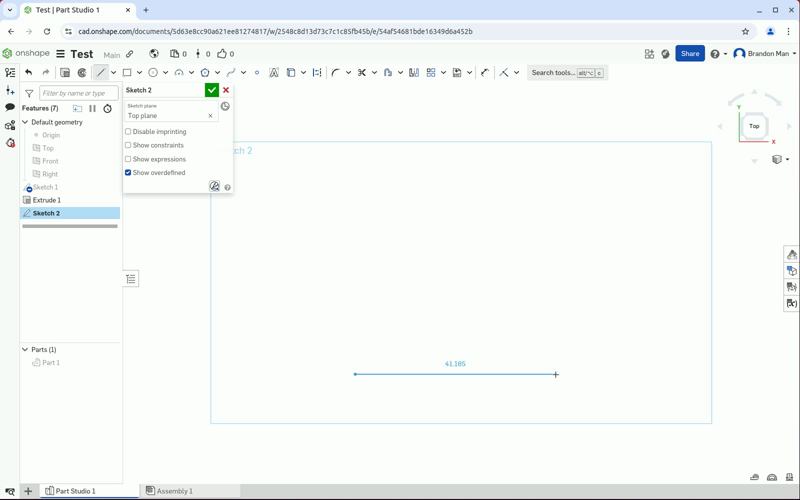
key_down(shift)
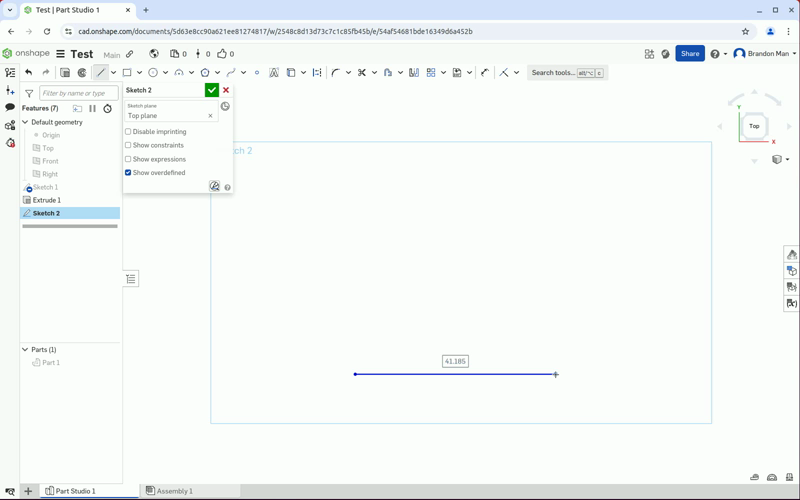
mouse_move(555, 253)
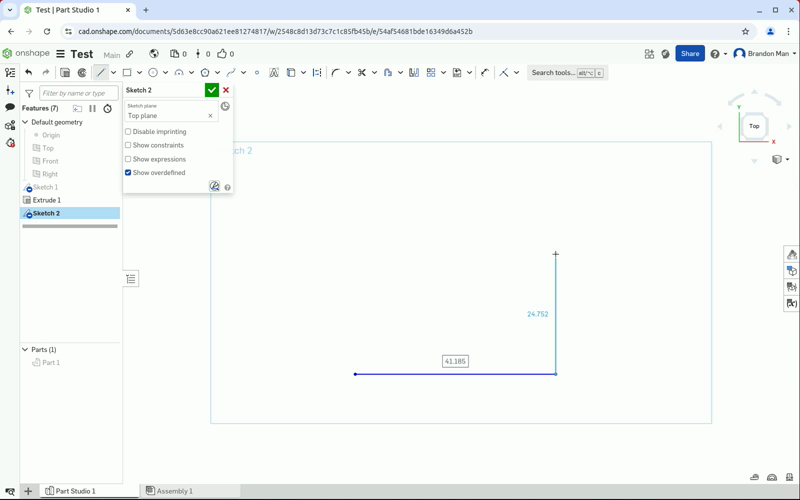
click(555, 253)
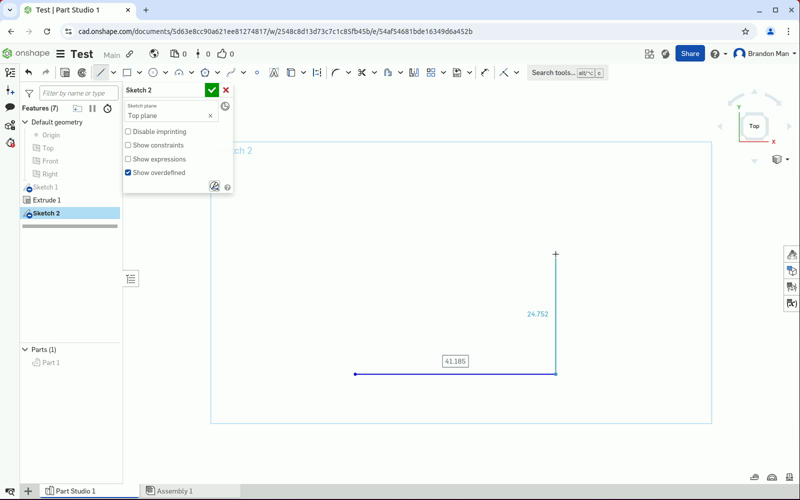
key_up(shift)
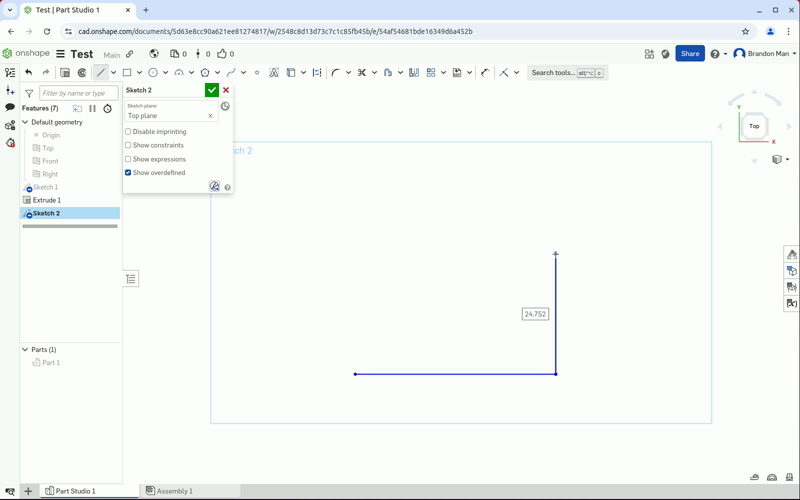
key_down(shift)
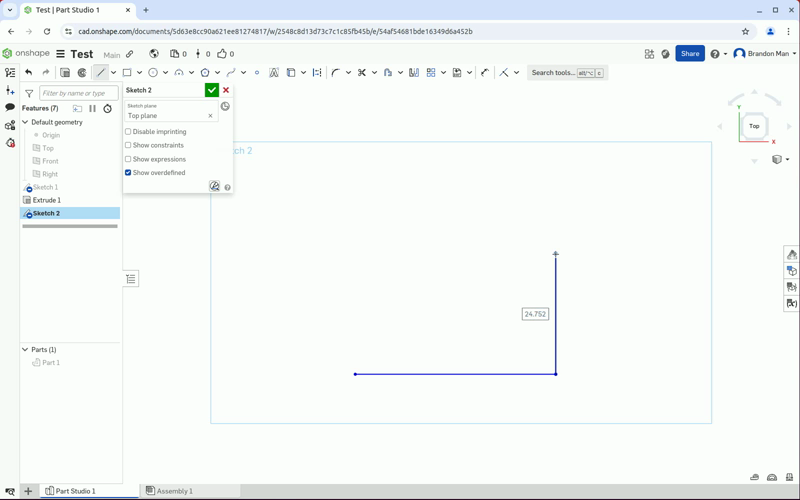
mouse_move(486, 253)
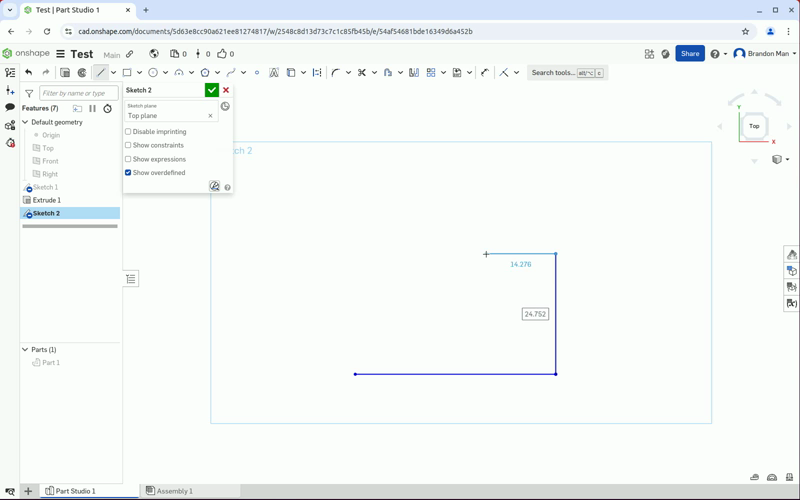
click(486, 253)
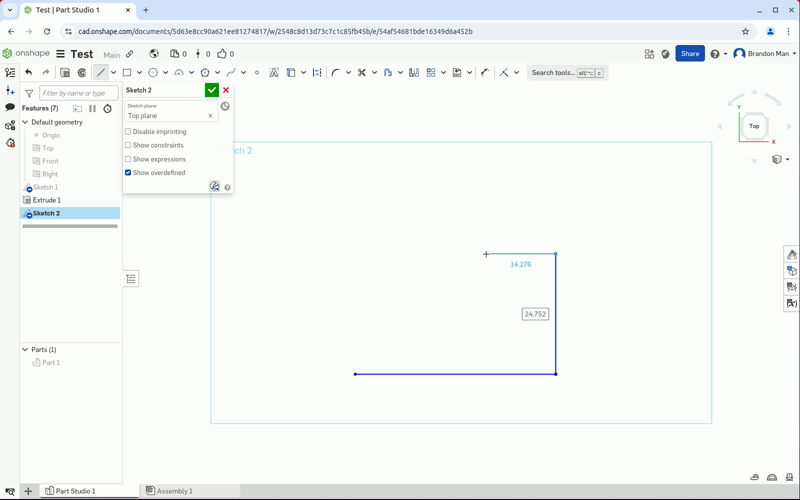
key_up(shift)
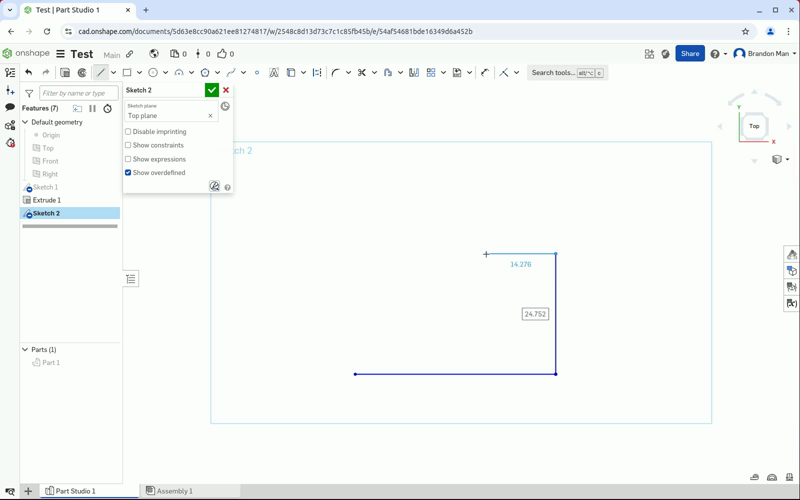
key_down(shift)
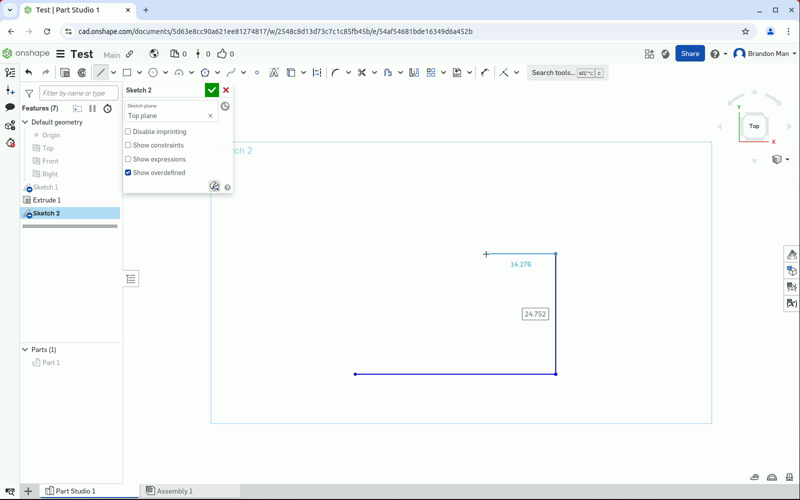
mouse_move(516, 253)
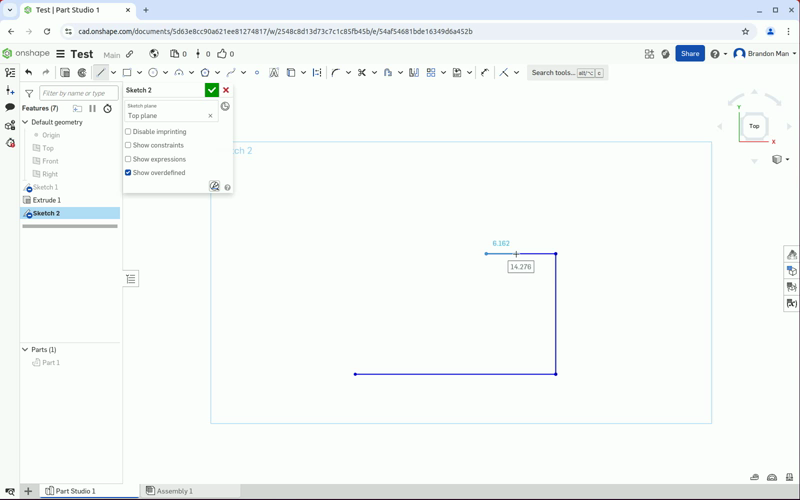
mouse_move(486, 243)
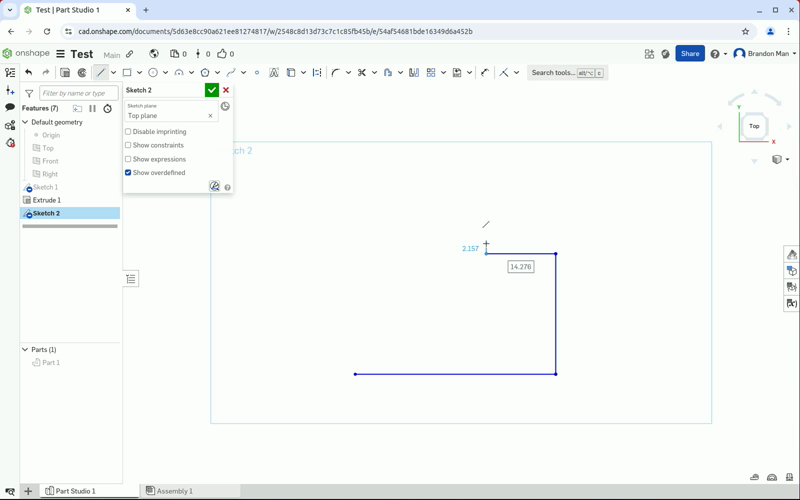
click(486, 243)
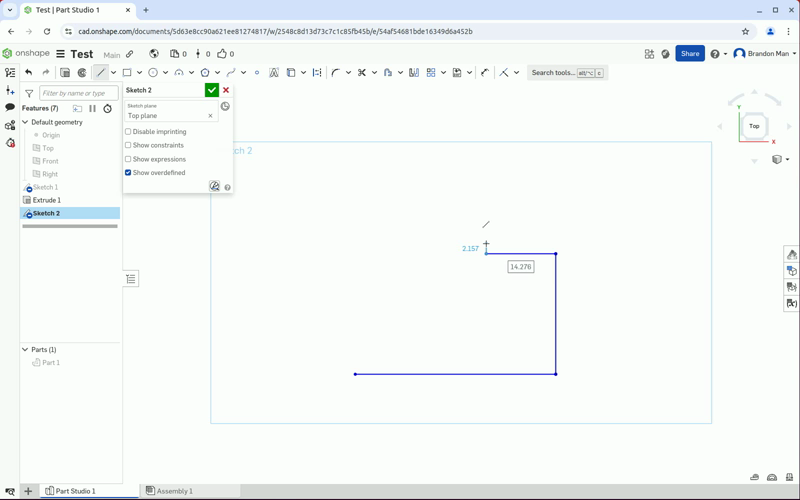
key_up(shift)
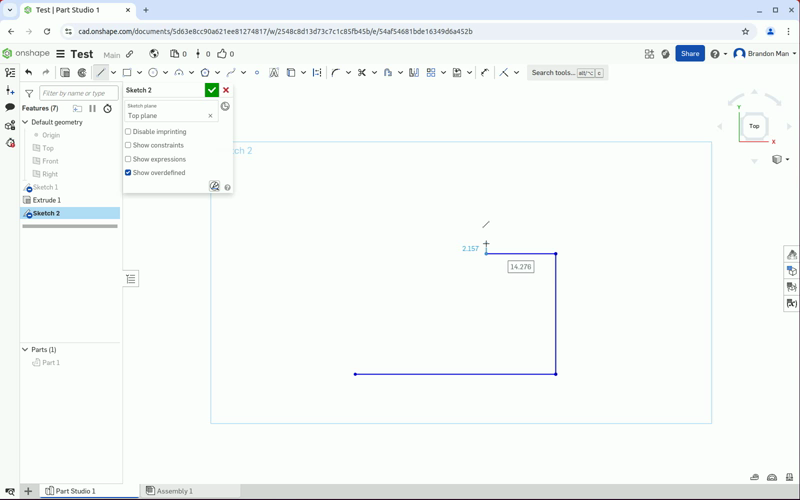
key_down(shift)
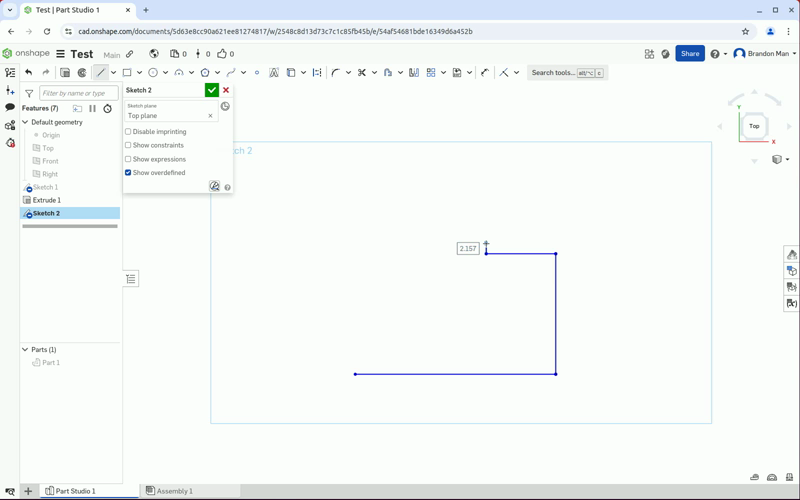
mouse_move(355, 243)
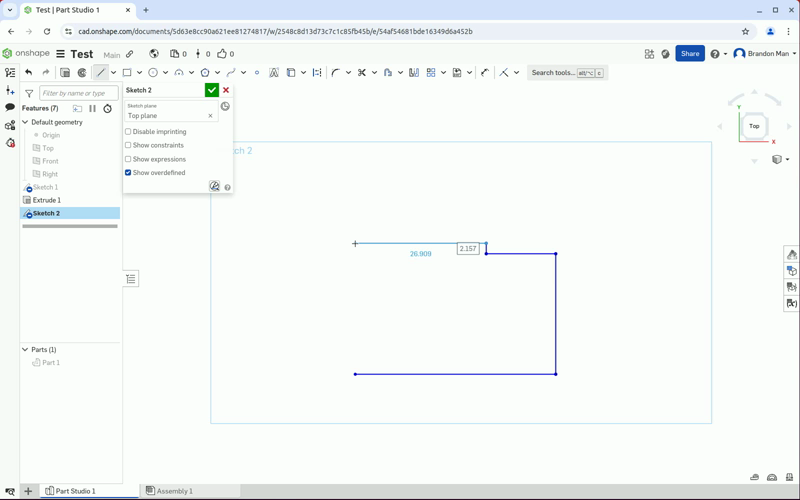
click(355, 243)
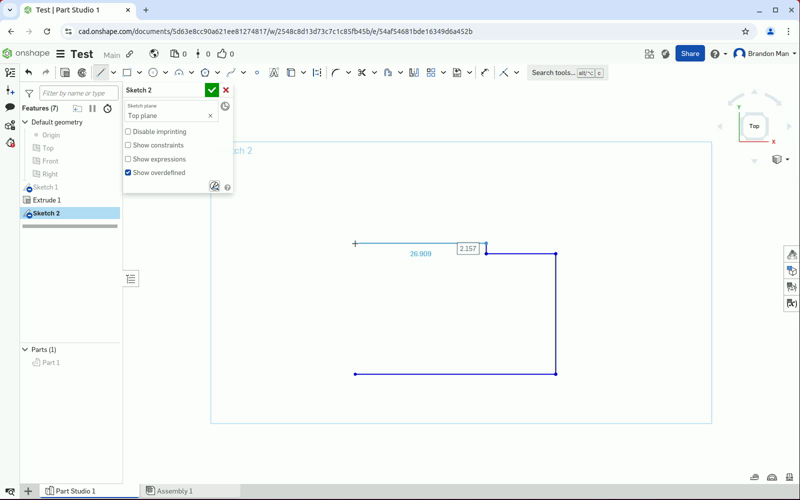
key_up(shift)
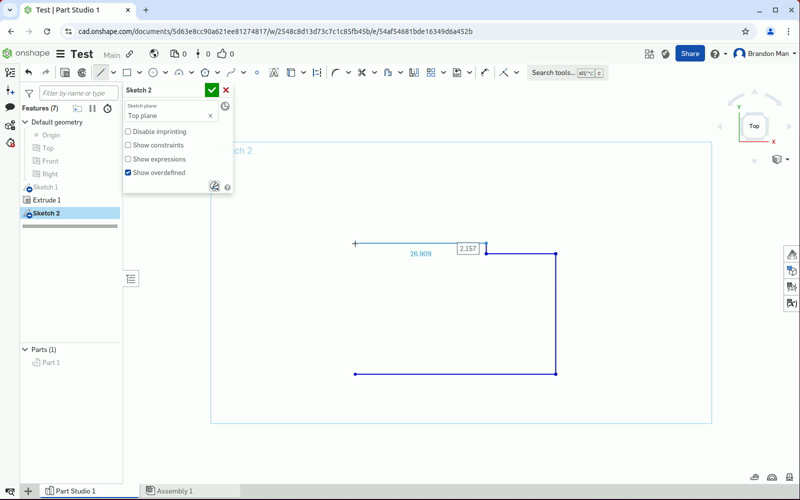
key_down(shift)
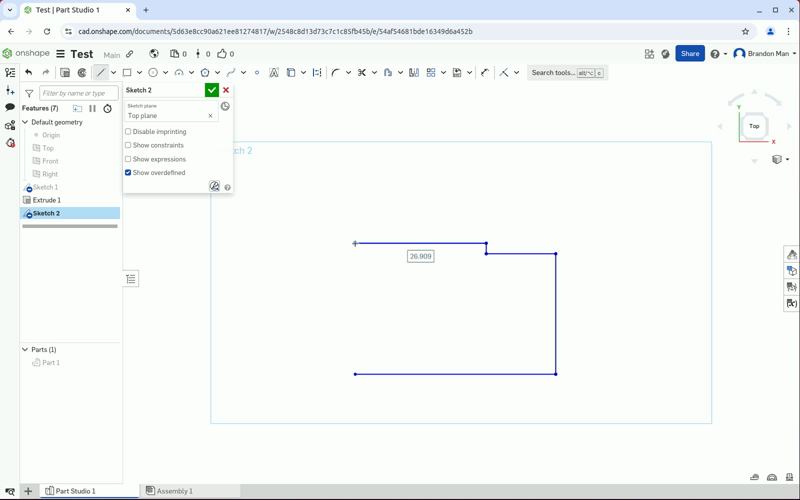
mouse_move(355, 374)
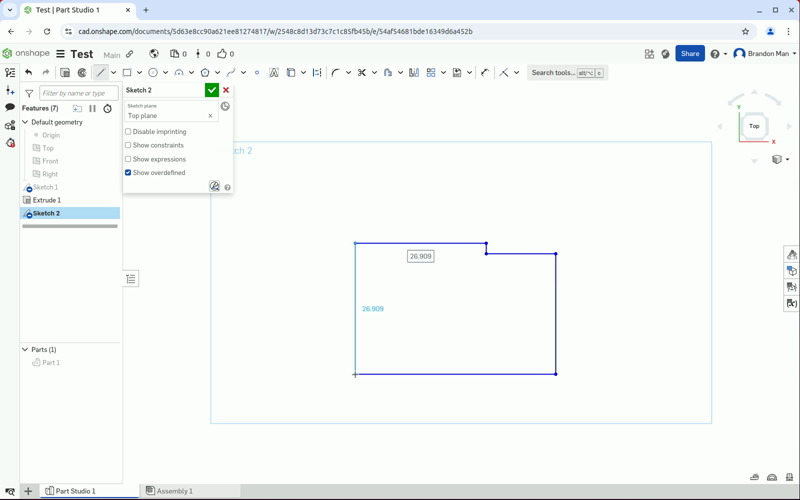
key_up(shift)
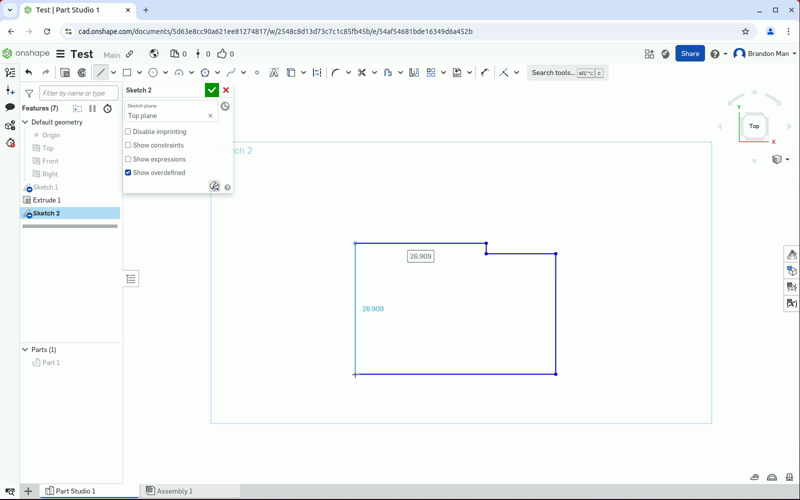
click(355, 374)
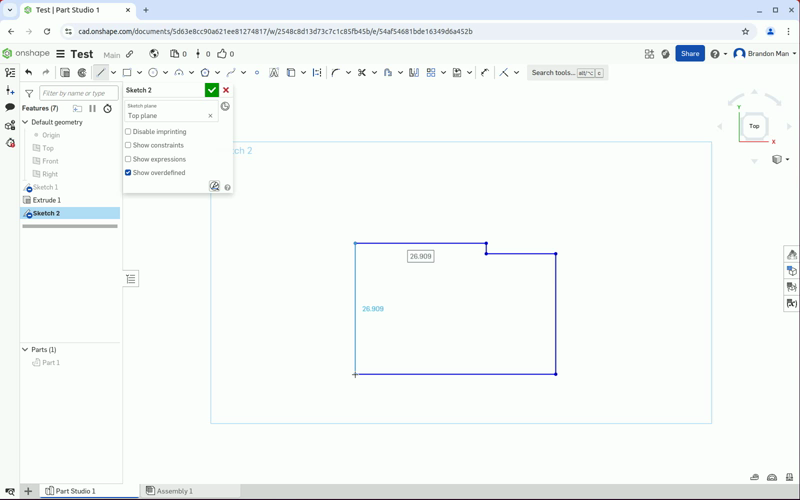
key(esc)
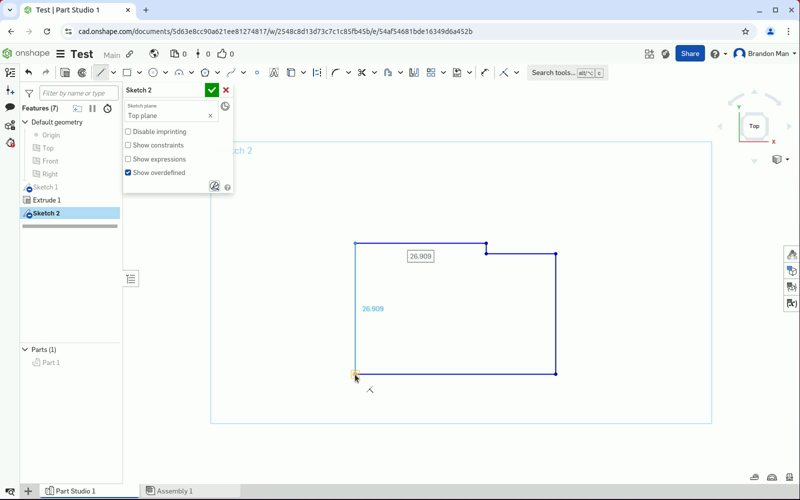
mouse_move(414, 271)
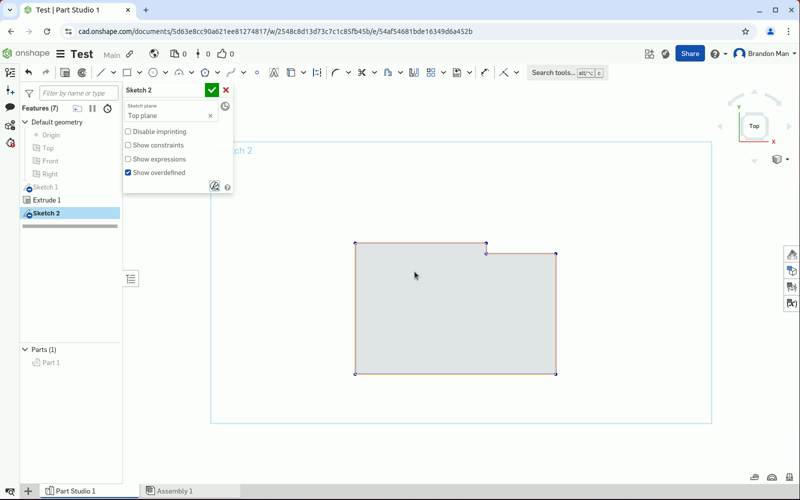
click(414, 271)
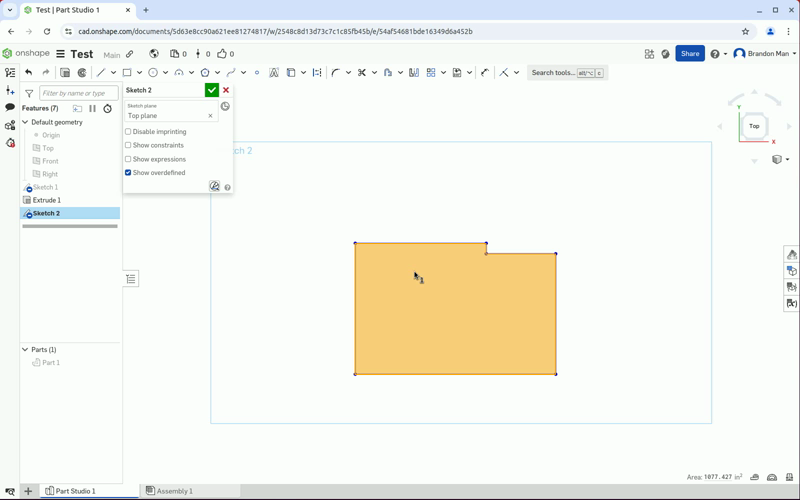
mouse_move(73, 352)
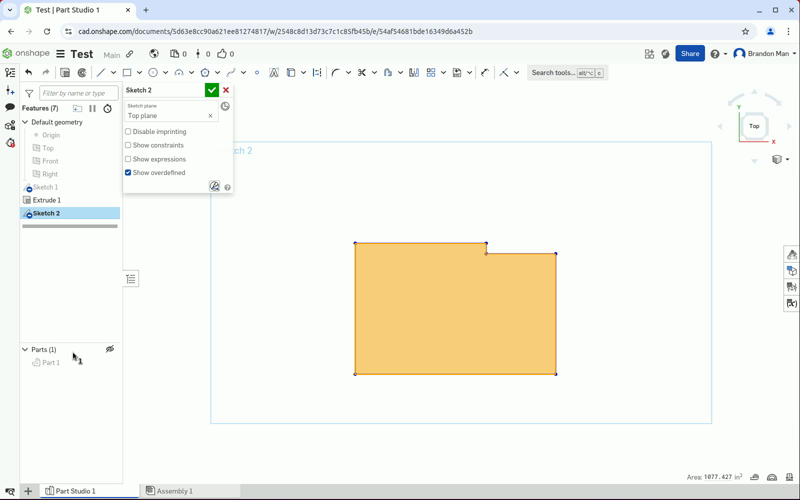
key(shift+y)
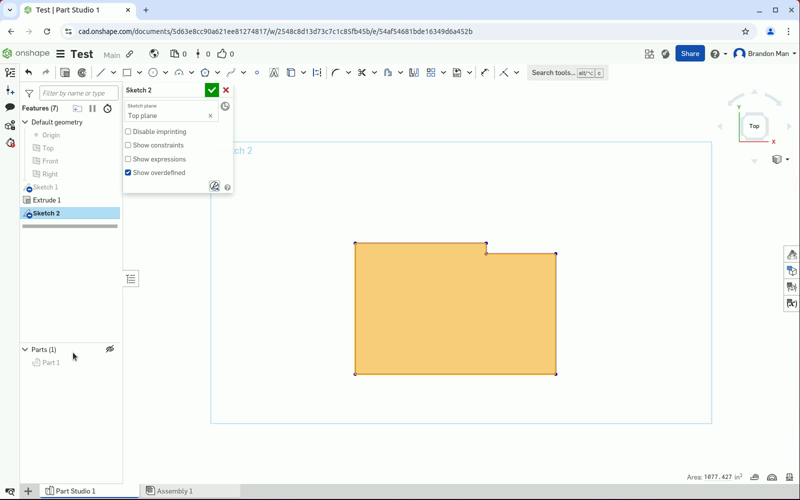
key(shift+e)
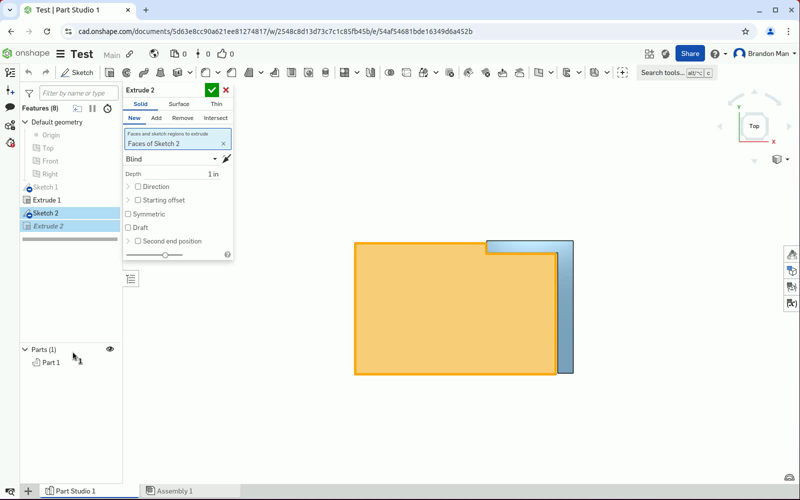
mouse_move(143, 106)
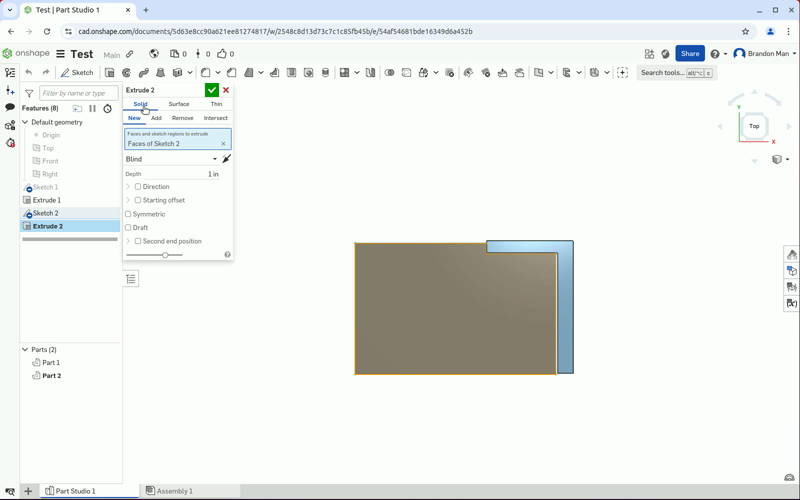
click(143, 106)
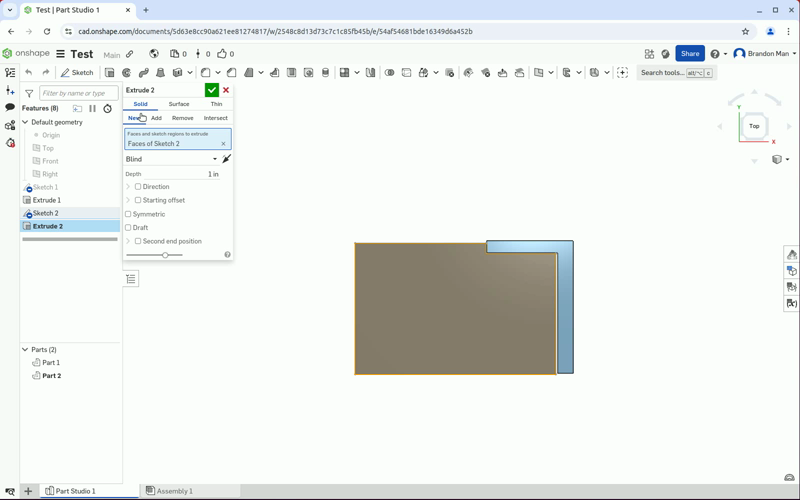
mouse_move(137, 120)
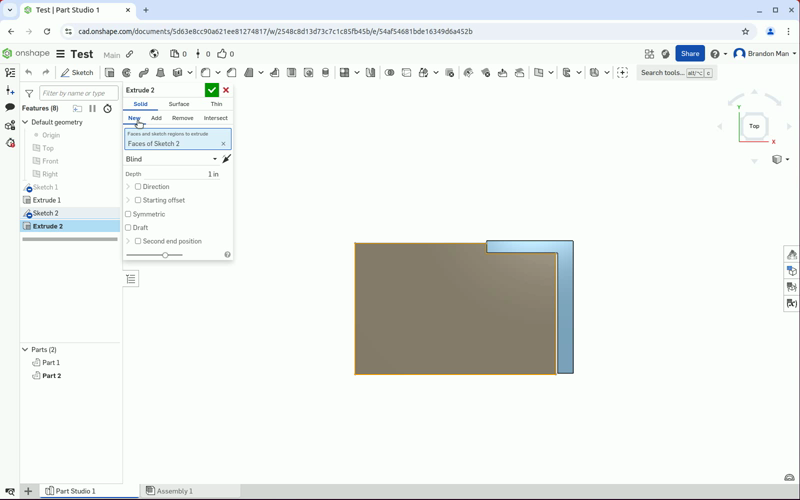
click(137, 120)
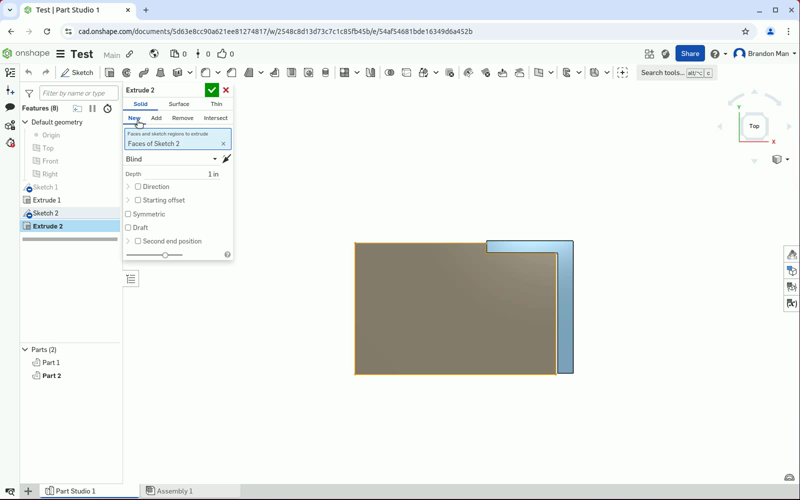
key(tab, 4)
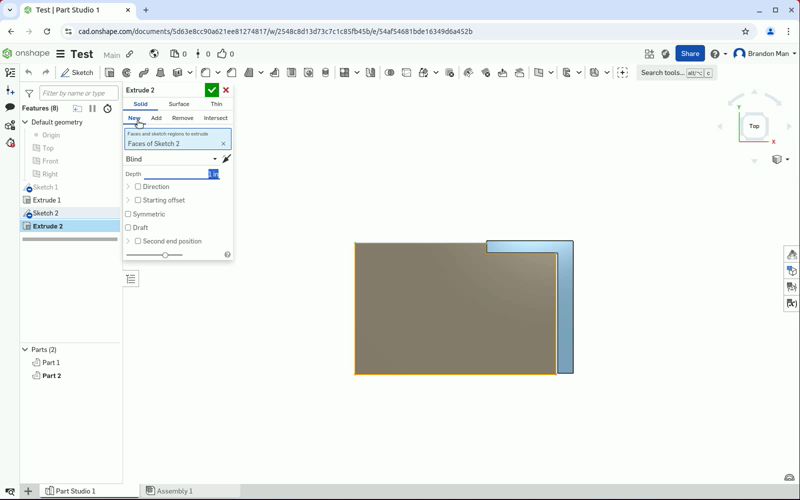
text(-4.333)
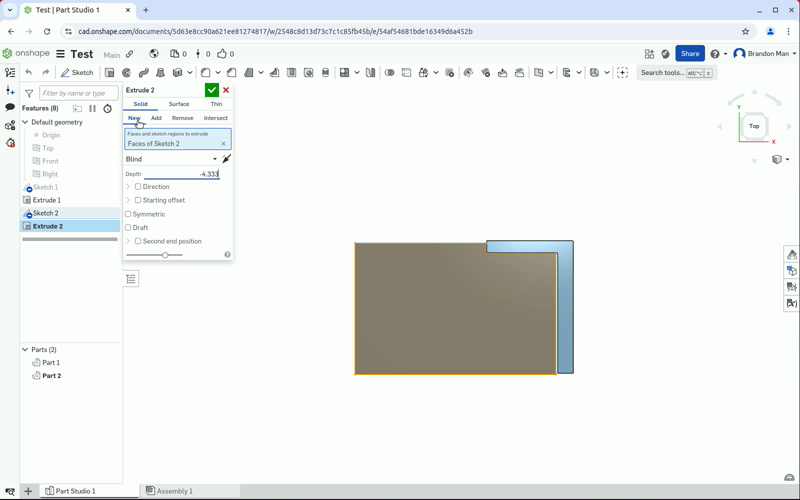
key(enter)
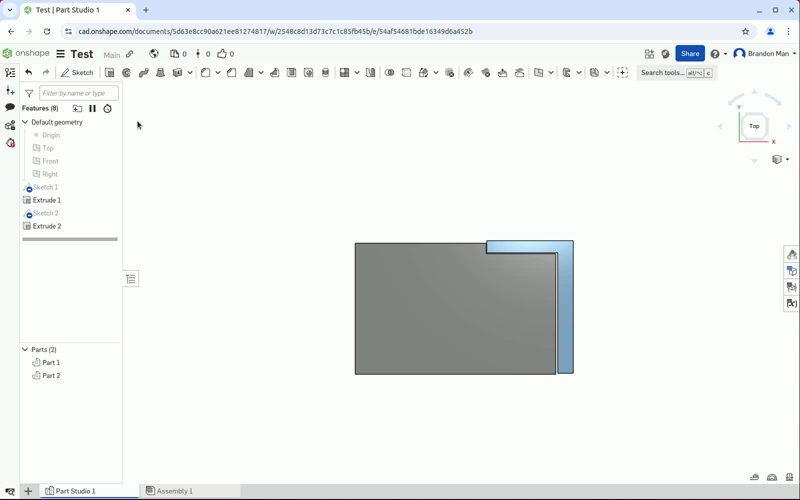
key(shift+h)
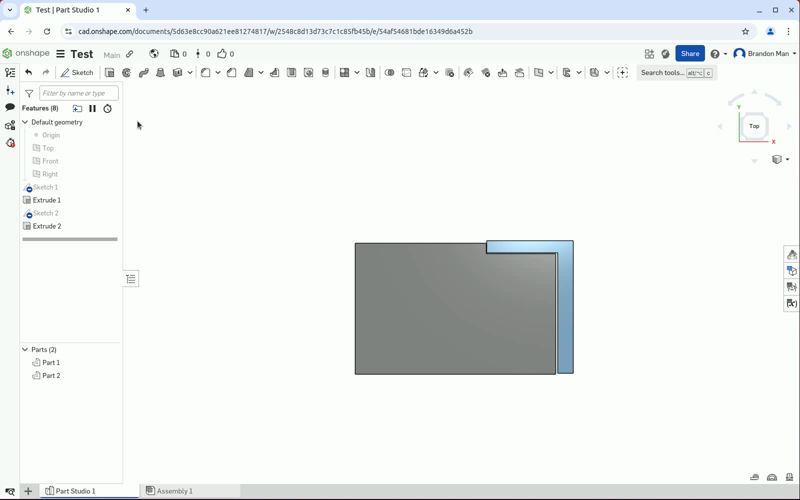
key(shift+h)
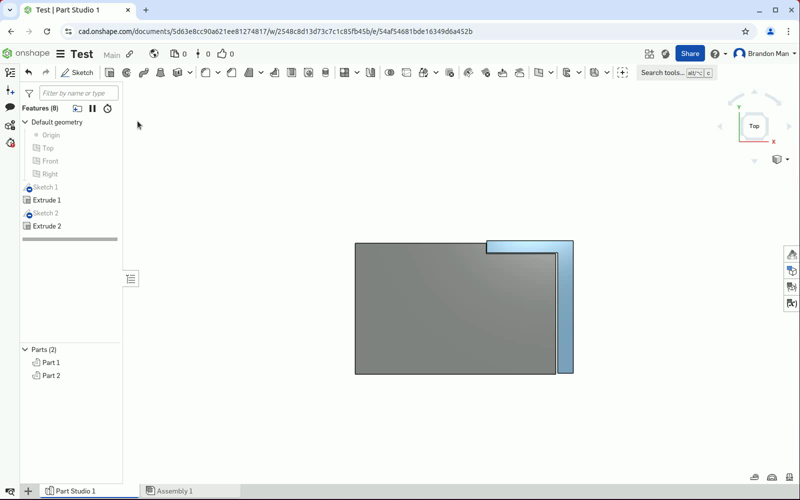
mouse_move(73, 189)
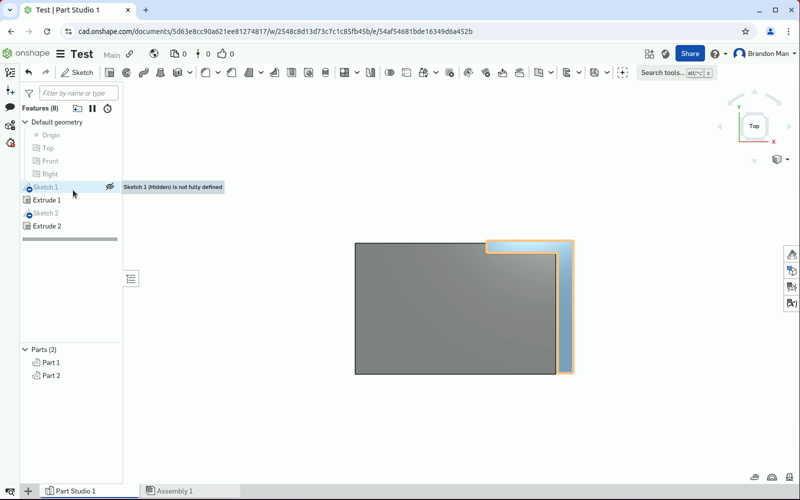
click(73, 189)
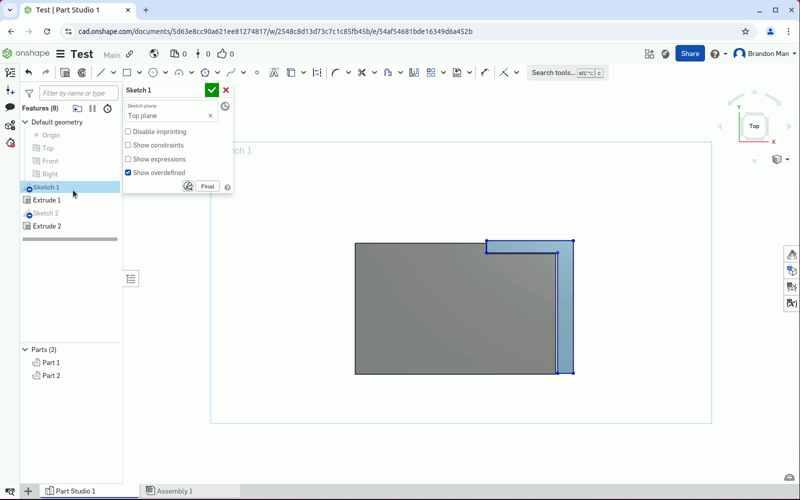
mouse_move(229, 92)
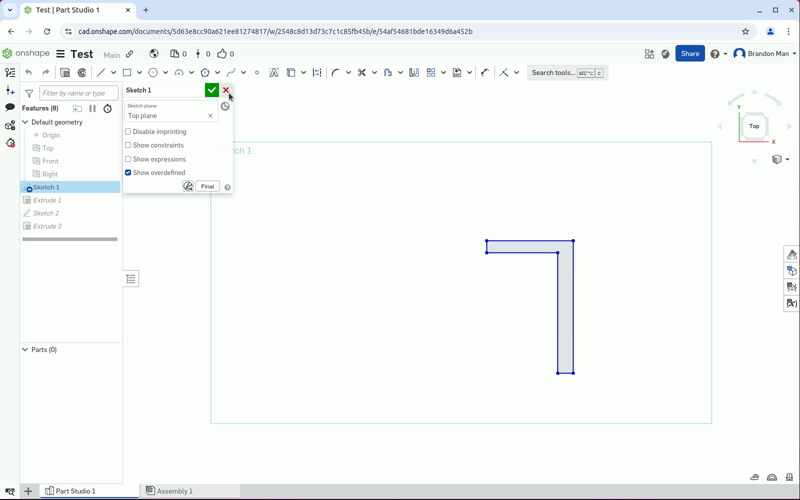
click(229, 92)
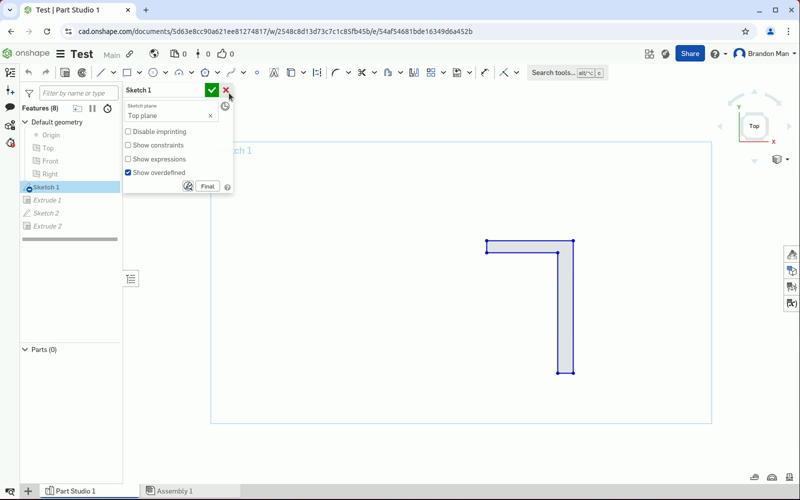
key(shift+s)
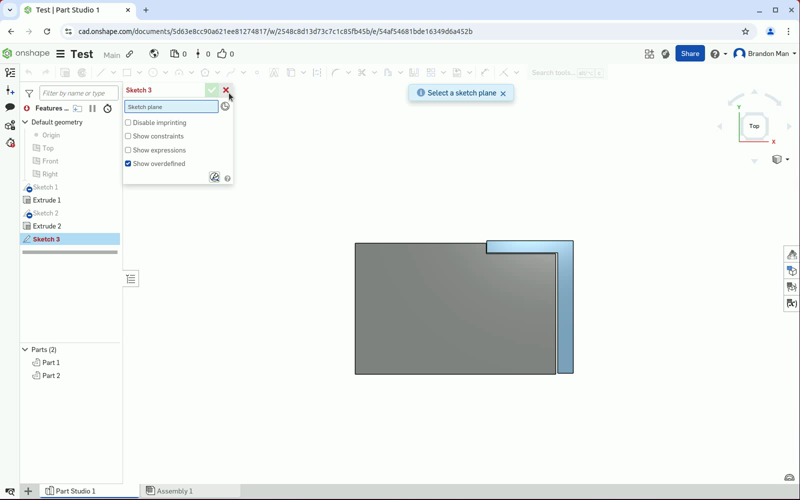
mouse_move(73, 150)
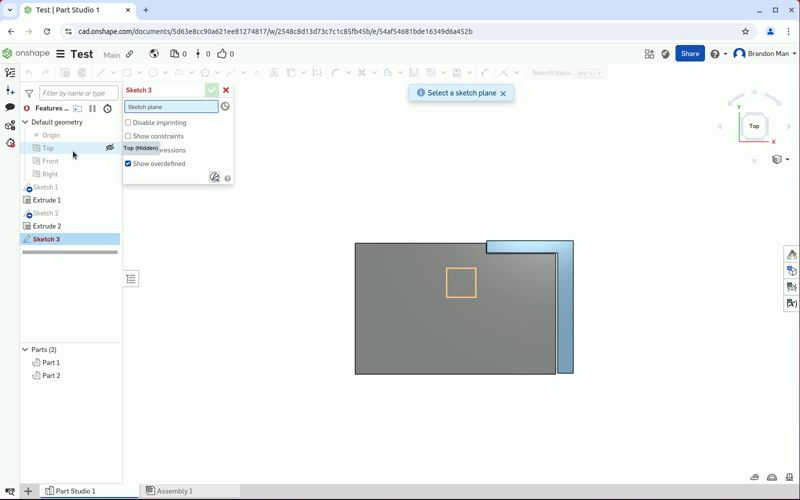
click(73, 150)
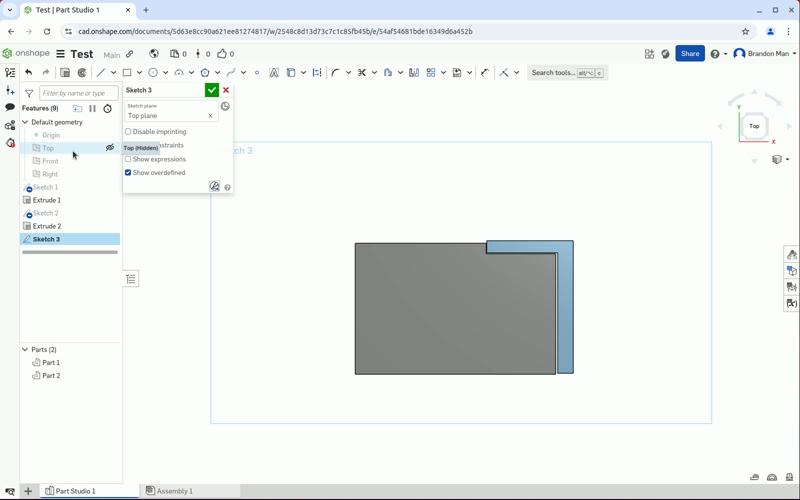
mouse_move(73, 352)
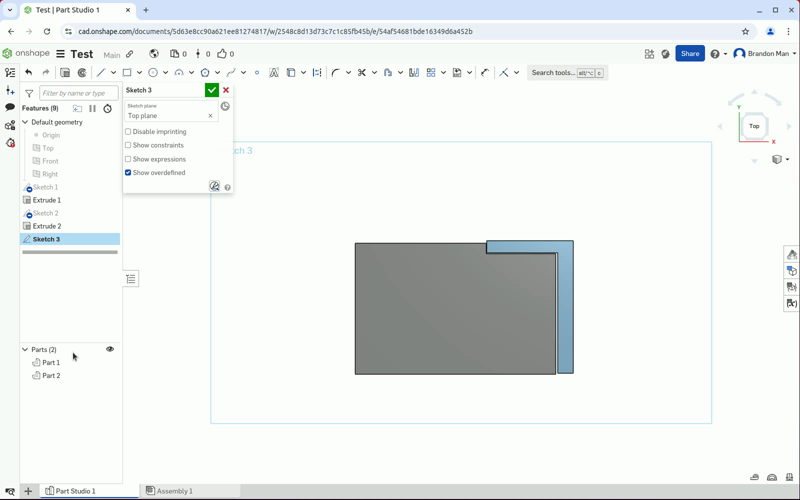
key(y)
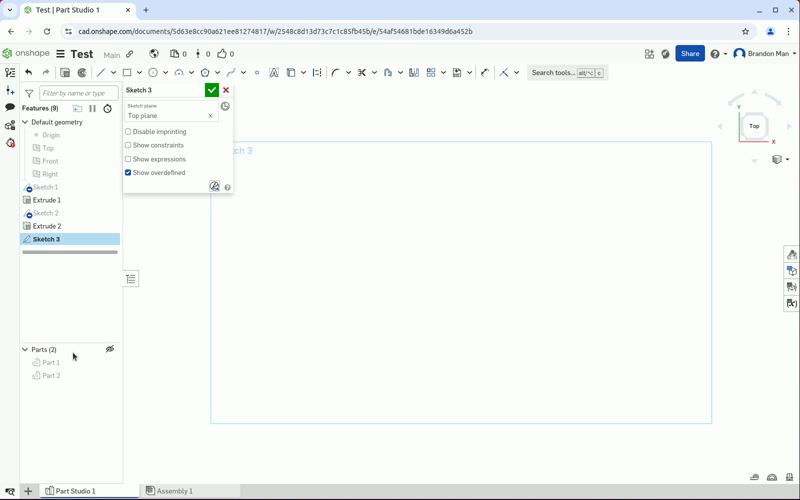
key(l)
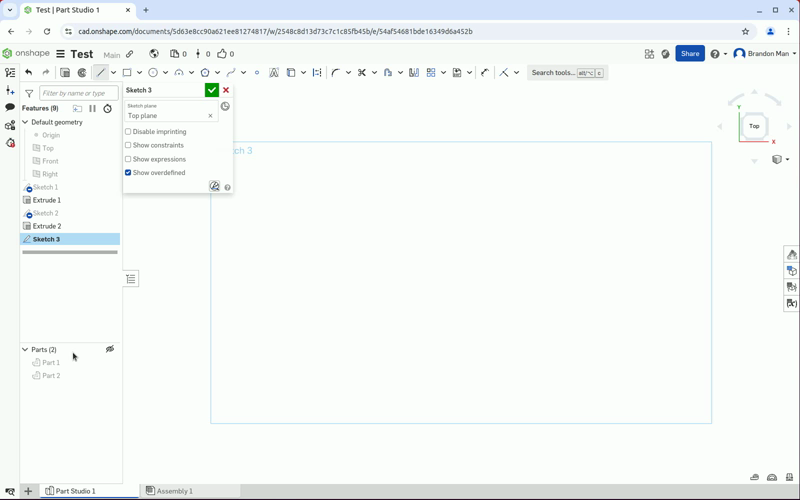
key_down(shift)
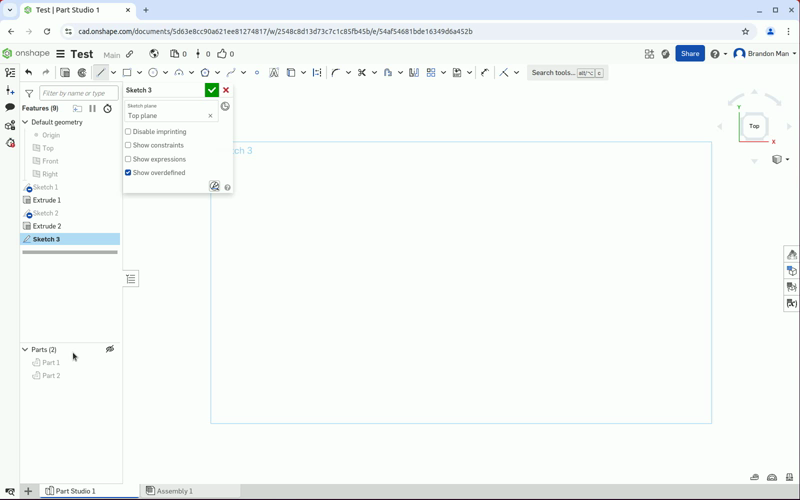
mouse_move(486, 252)
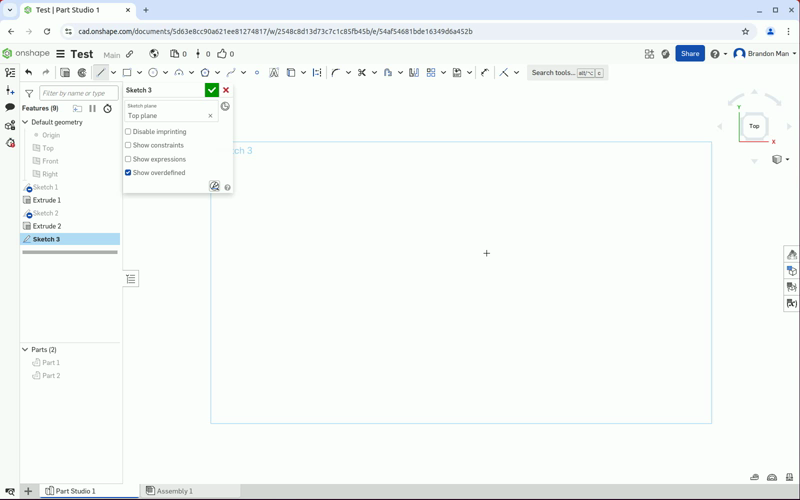
click(486, 252)
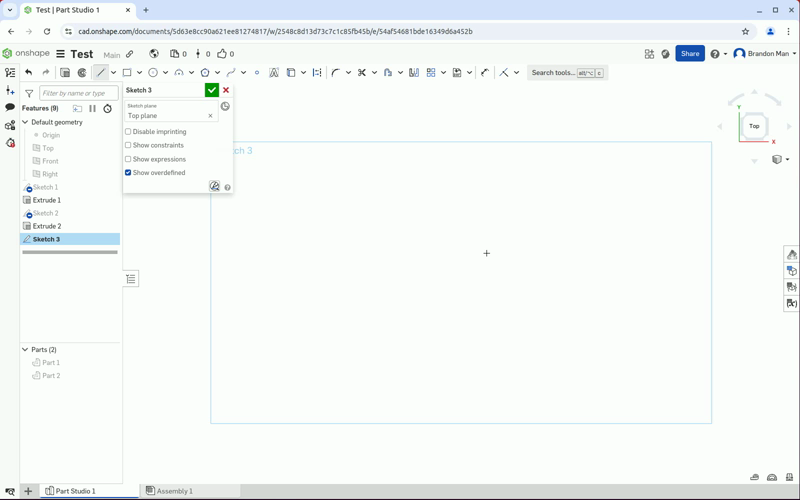
key_up(shift)
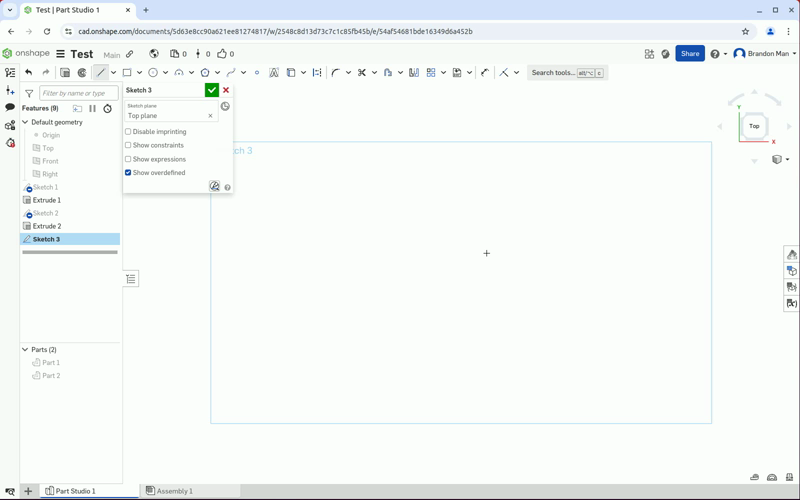
key_down(shift)
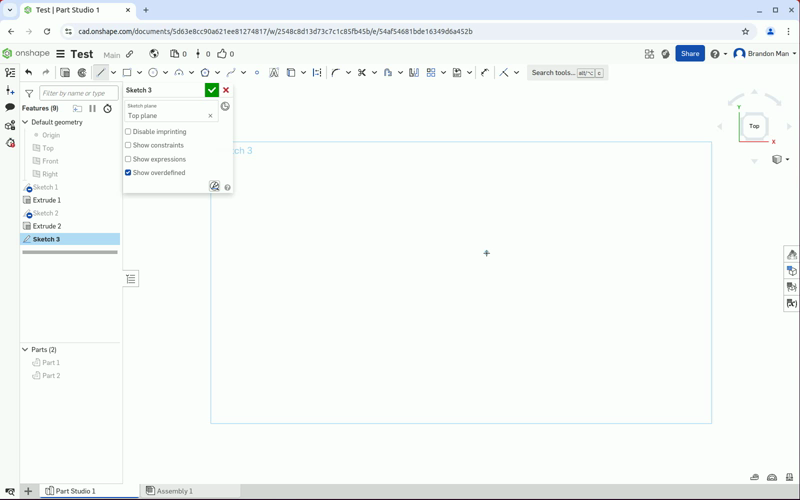
mouse_move(557, 252)
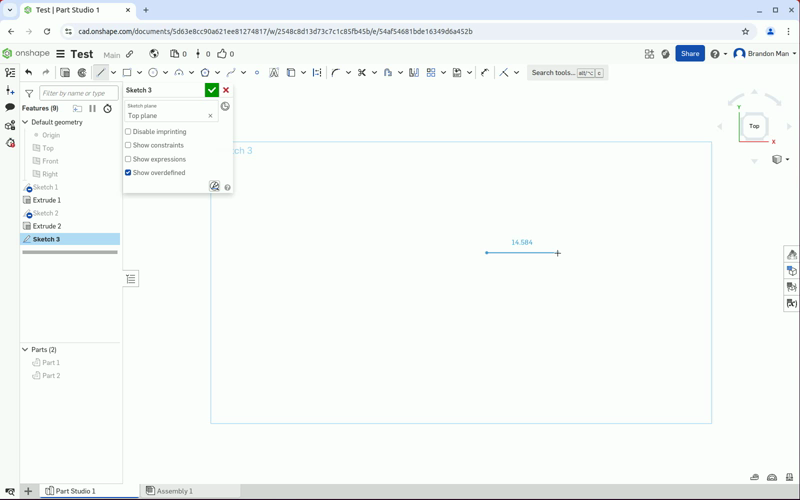
click(557, 252)
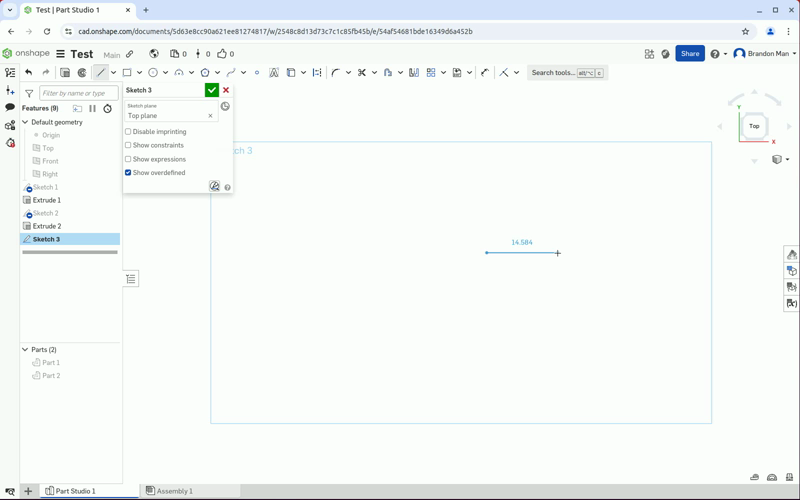
key_up(shift)
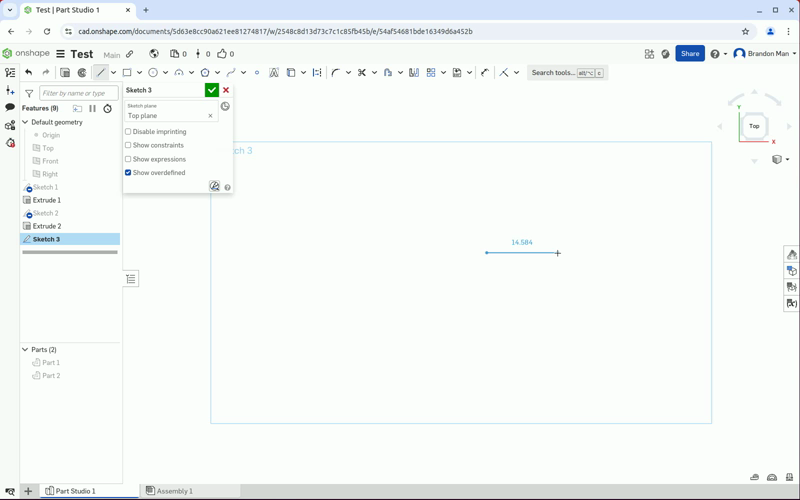
key_down(shift)
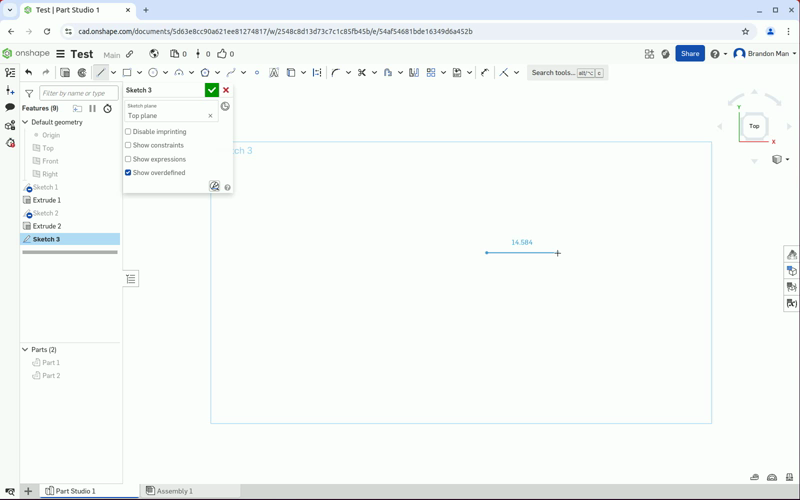
mouse_move(557, 373)
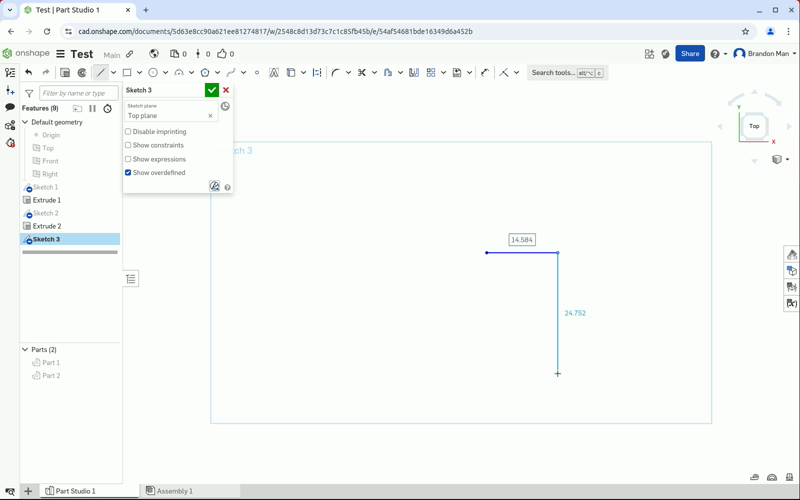
click(557, 373)
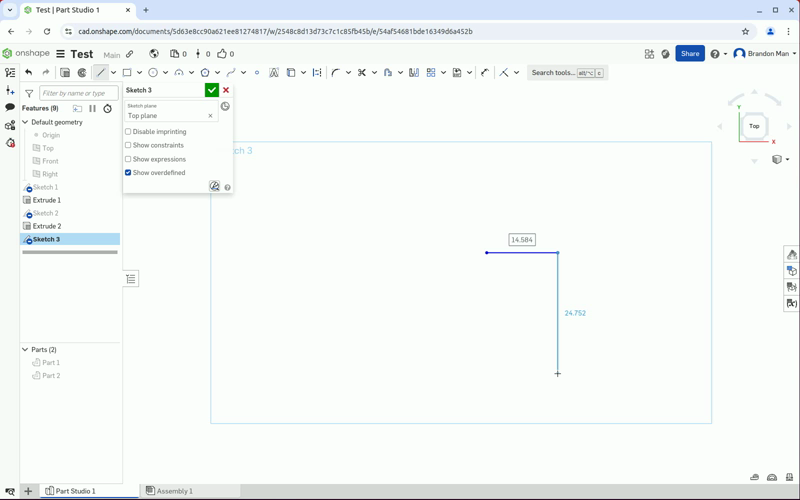
key_up(shift)
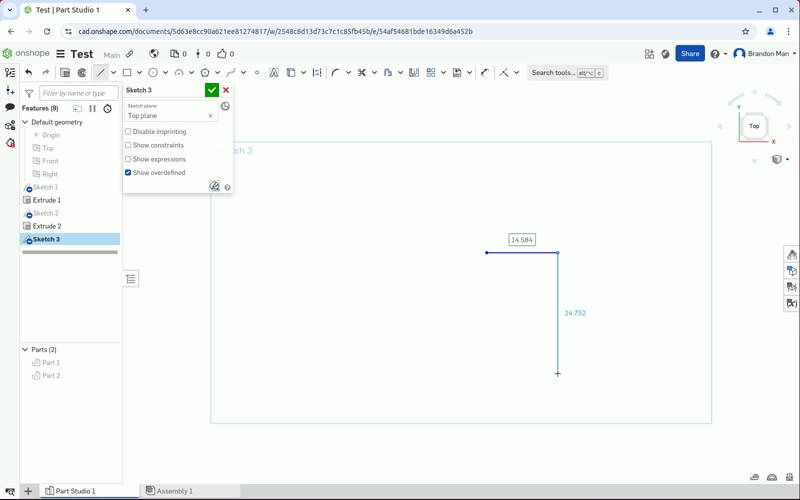
key_down(shift)
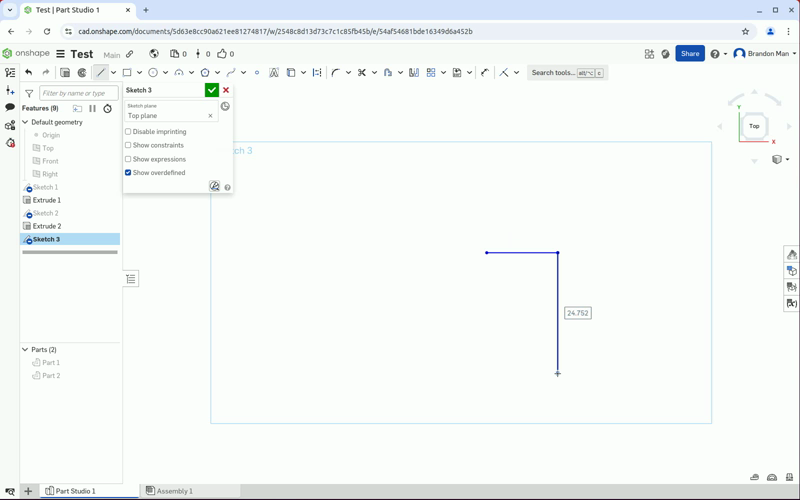
mouse_move(587, 373)
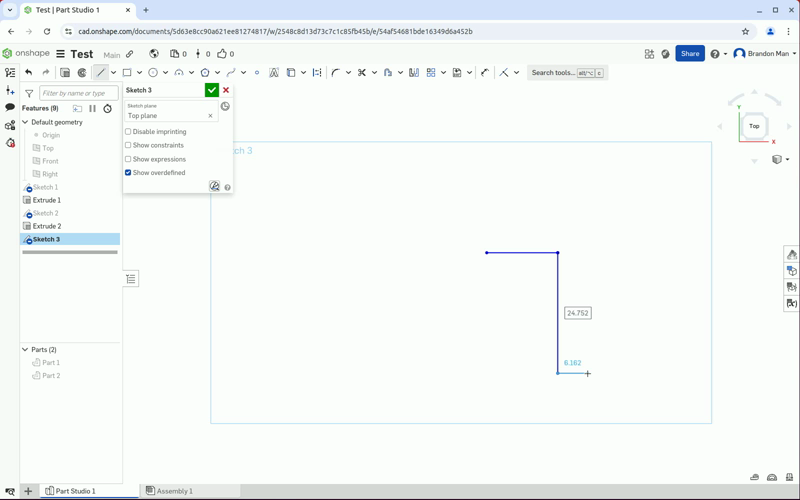
mouse_move(573, 373)
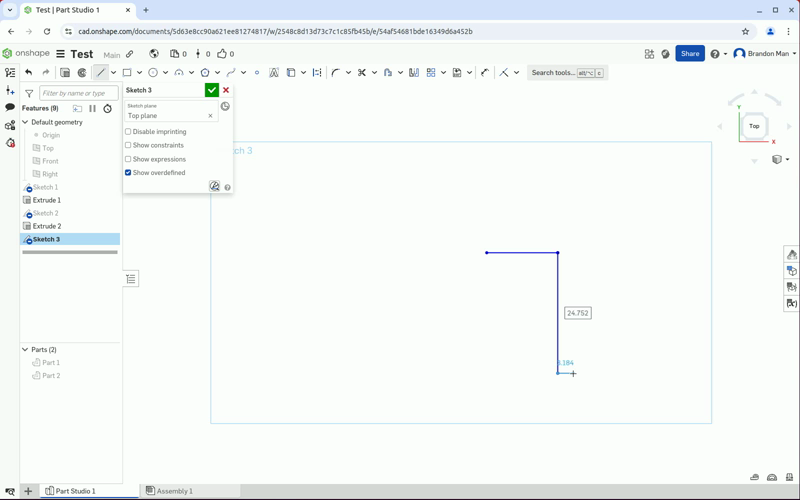
click(573, 373)
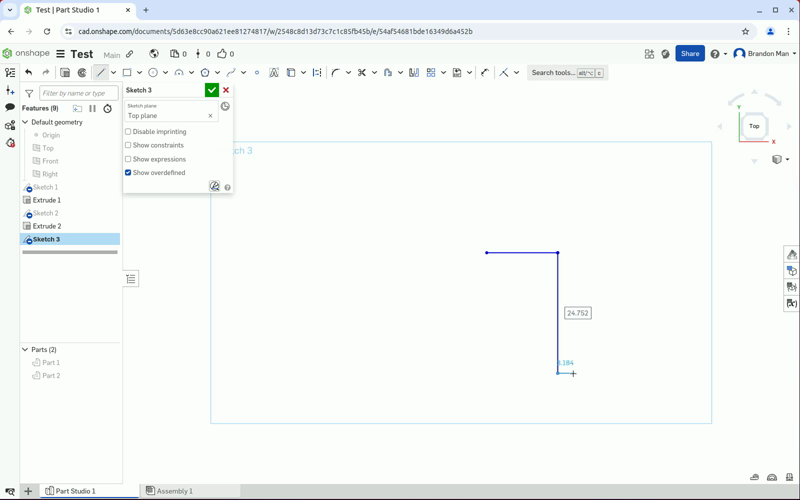
key_up(shift)
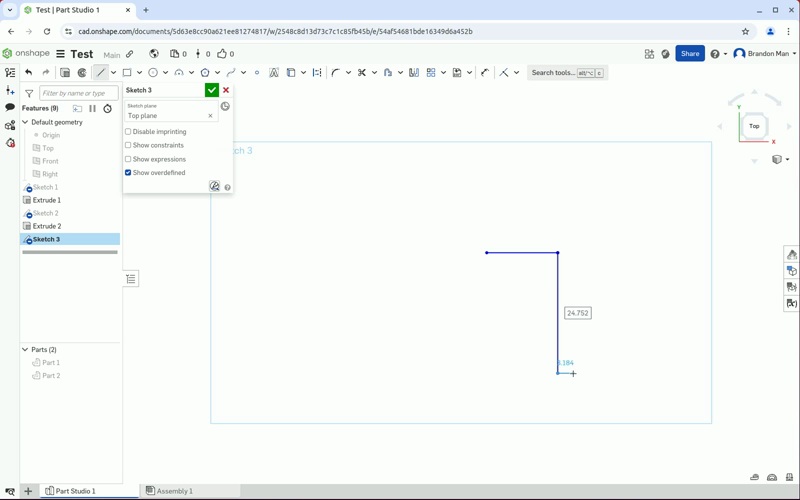
key_down(shift)
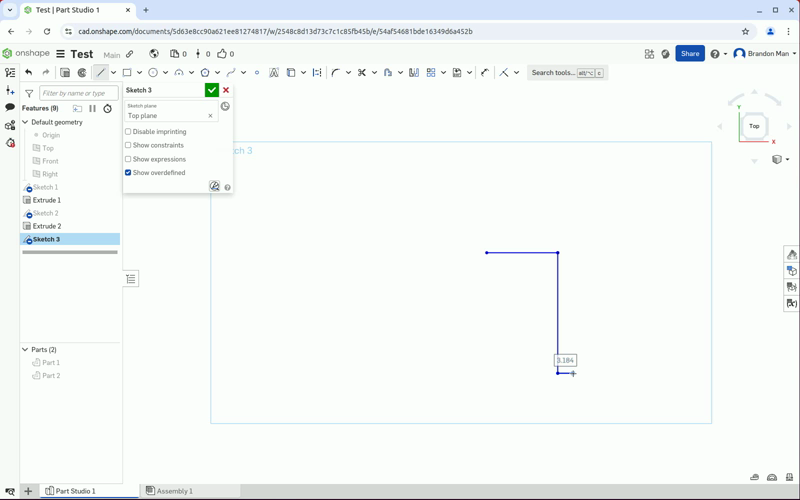
mouse_move(573, 240)
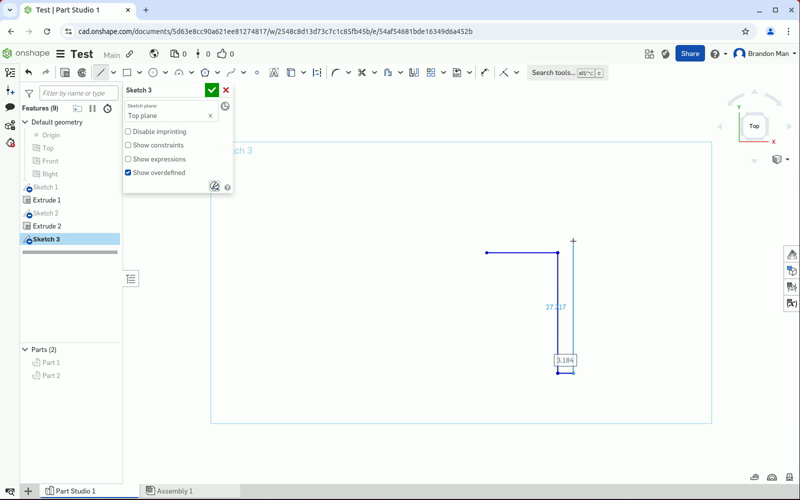
click(573, 240)
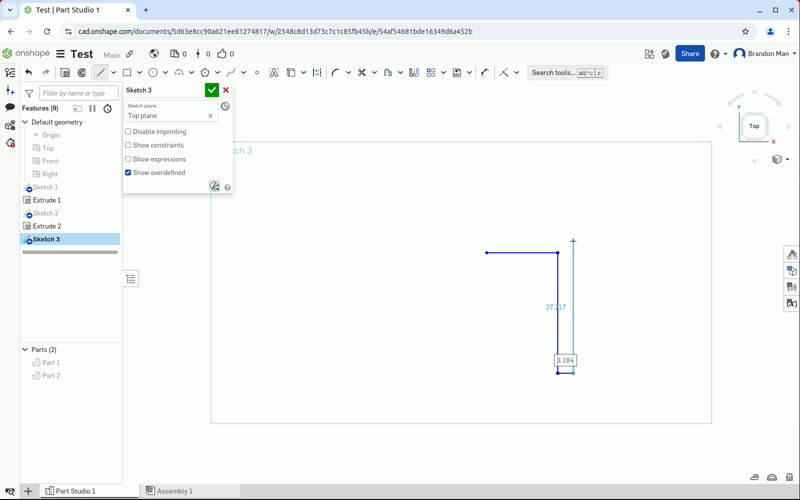
key_up(shift)
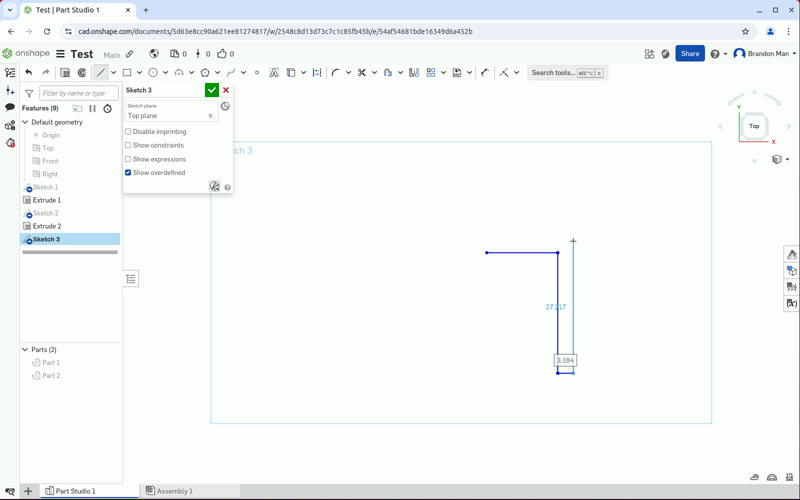
key_down(shift)
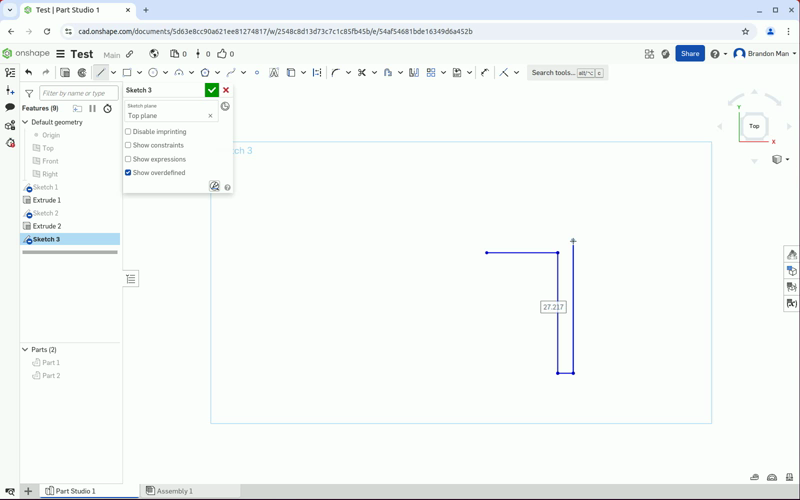
mouse_move(486, 240)
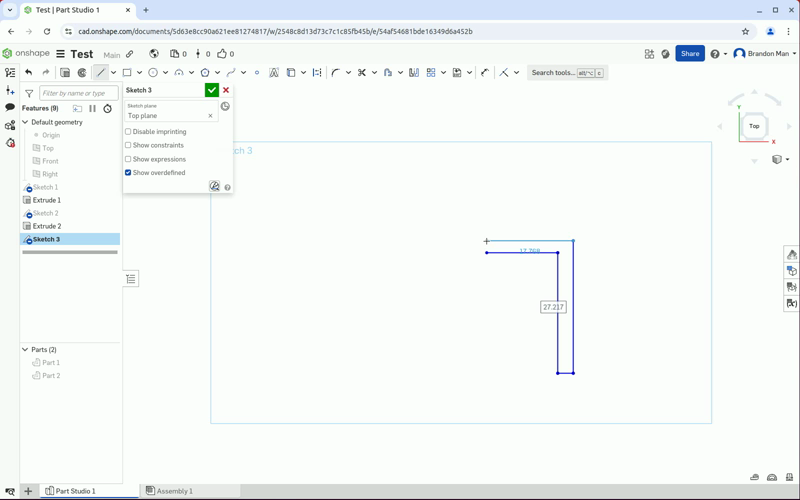
click(486, 240)
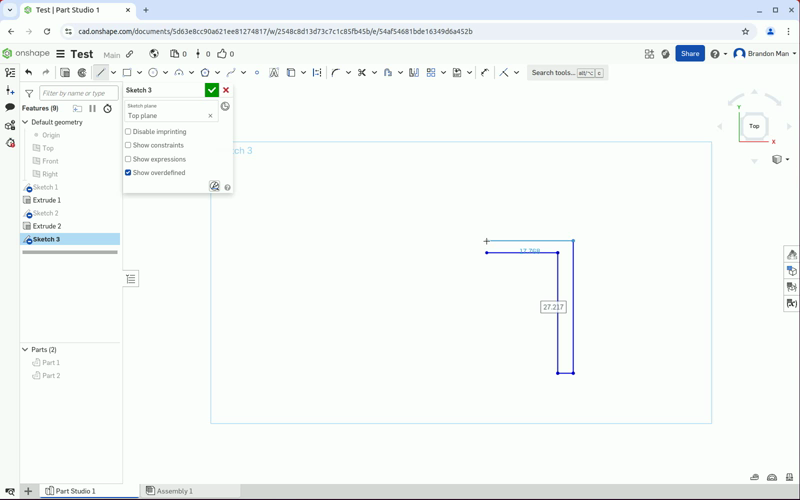
key_up(shift)
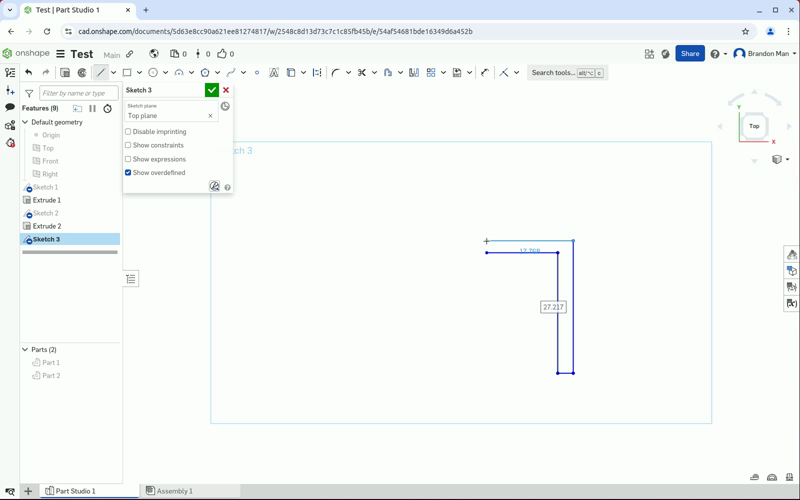
mouse_move(516, 240)
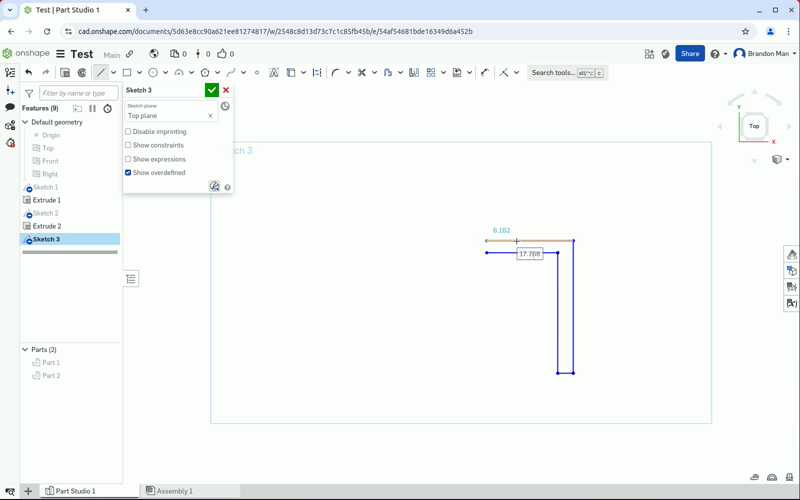
key_down(shift)
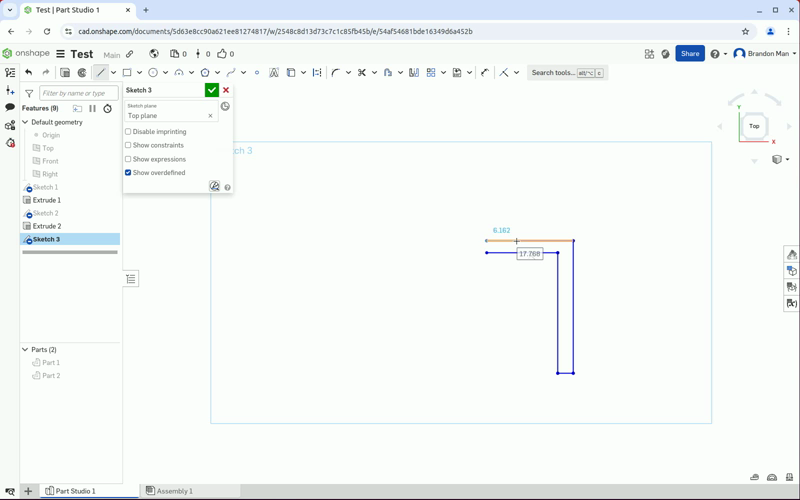
mouse_move(486, 252)
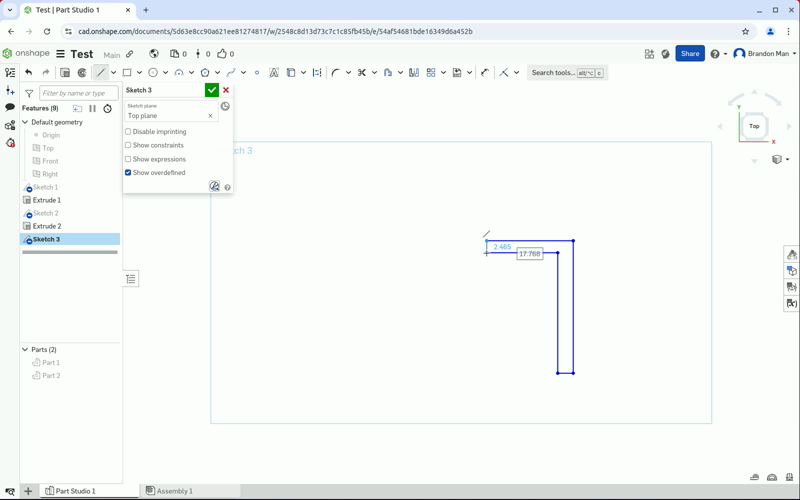
key_up(shift)
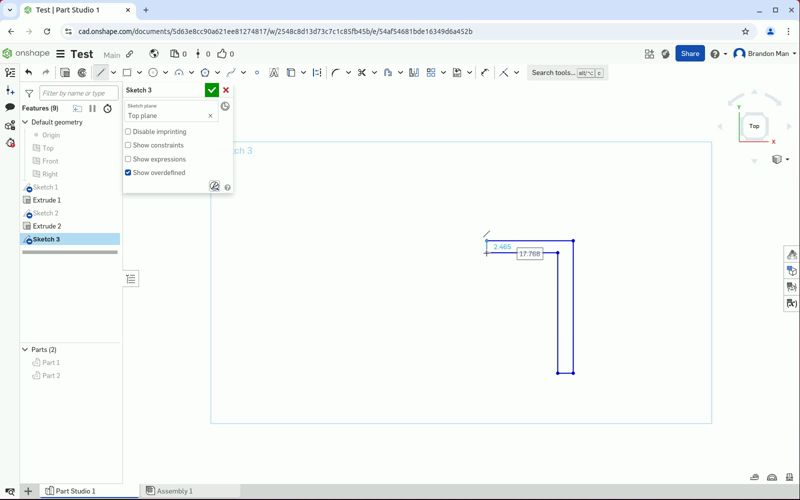
click(486, 252)
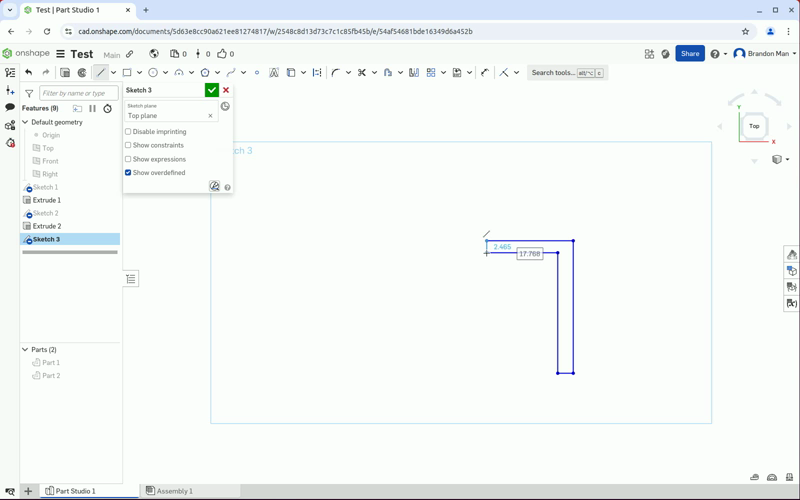
key(esc)
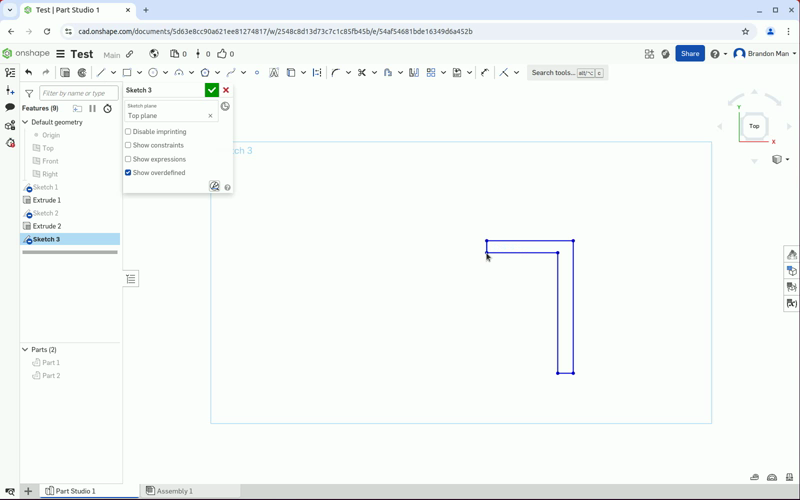
mouse_move(569, 328)
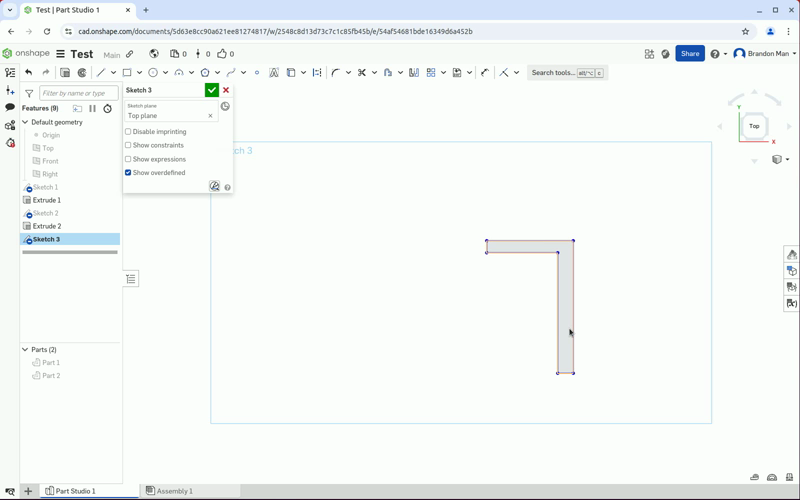
click(569, 328)
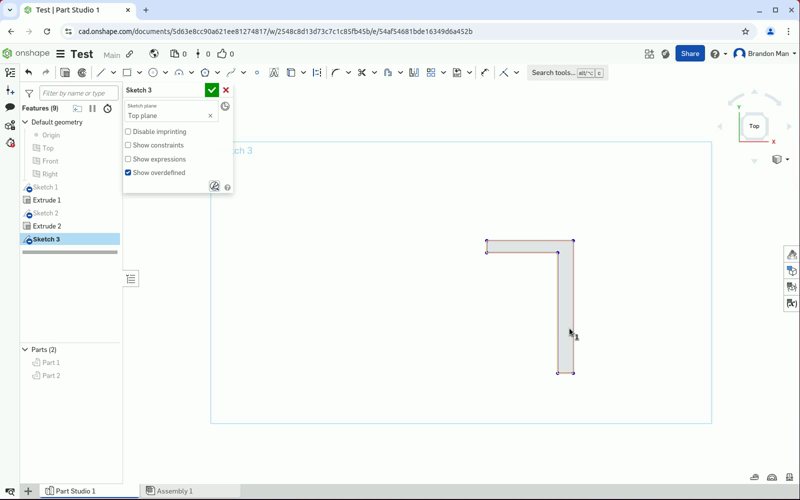
mouse_move(73, 352)
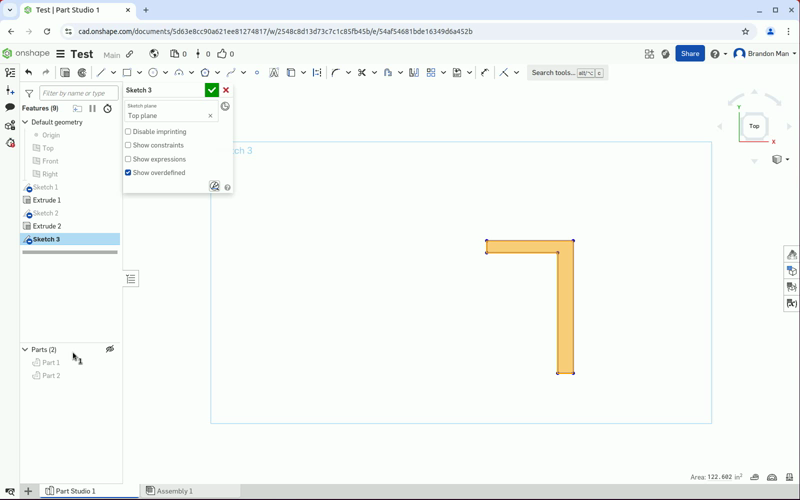
key(shift+y)
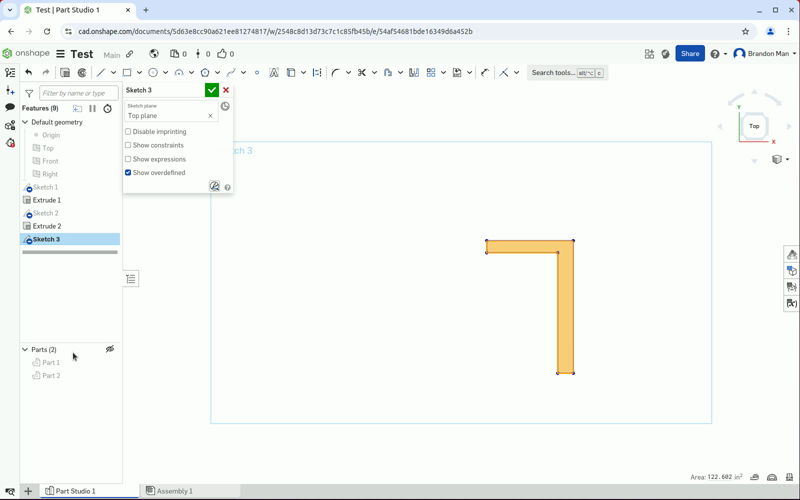
key(shift+e)
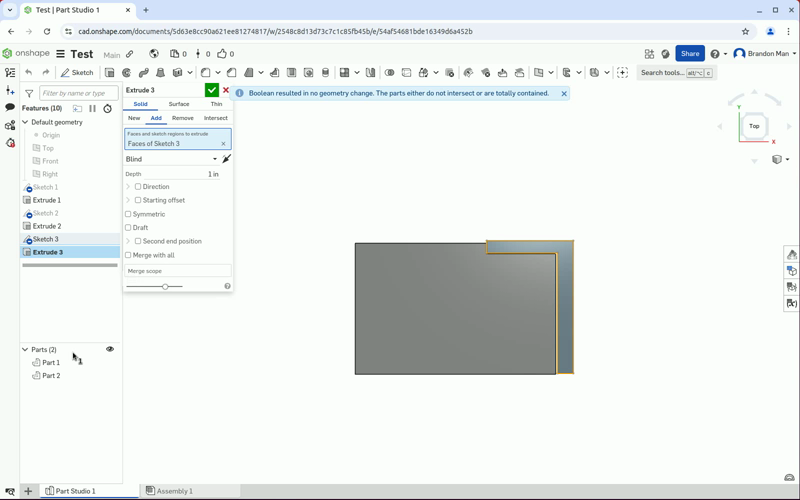
mouse_move(143, 106)
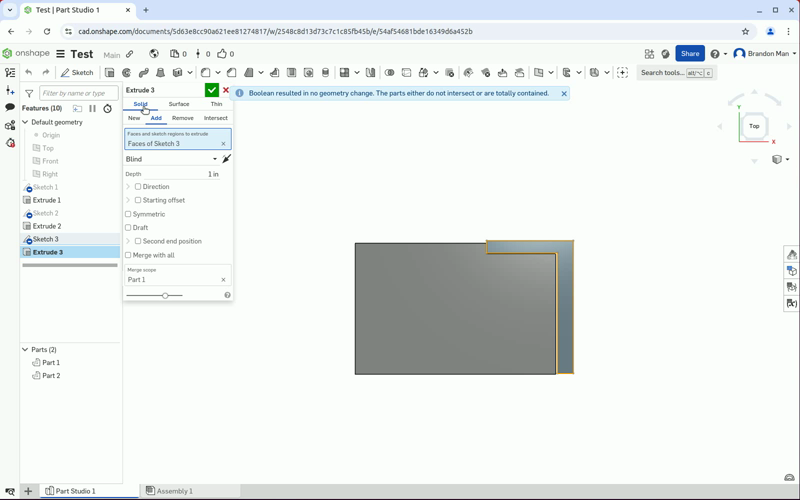
click(143, 106)
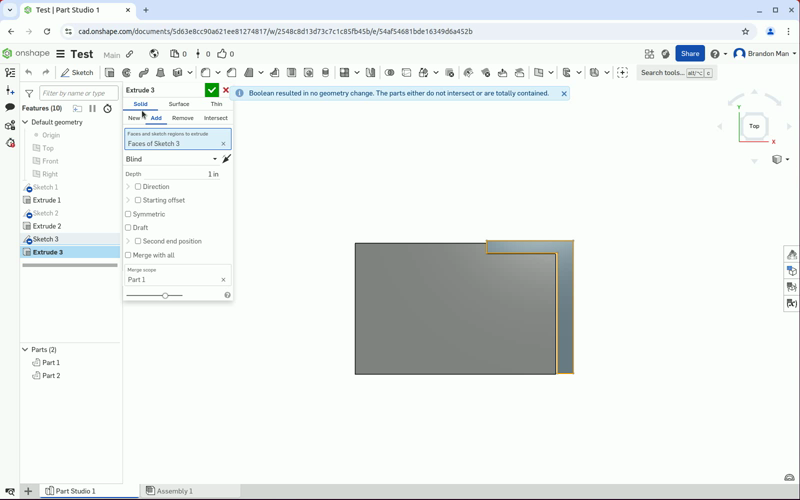
mouse_move(137, 120)
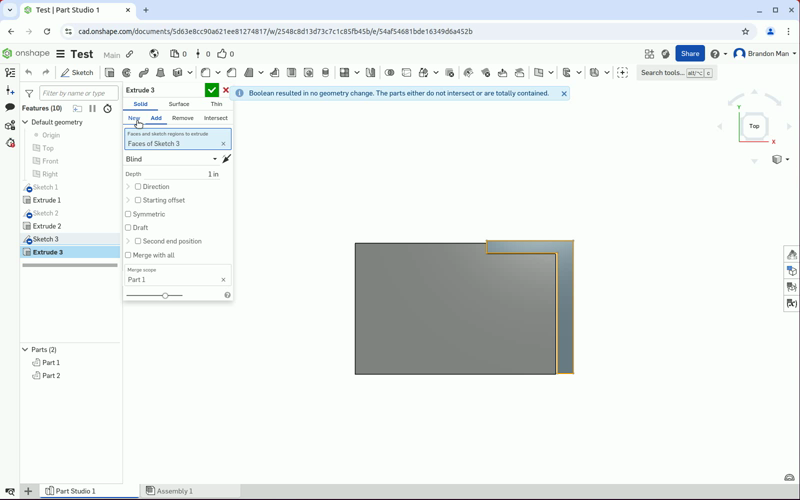
click(137, 120)
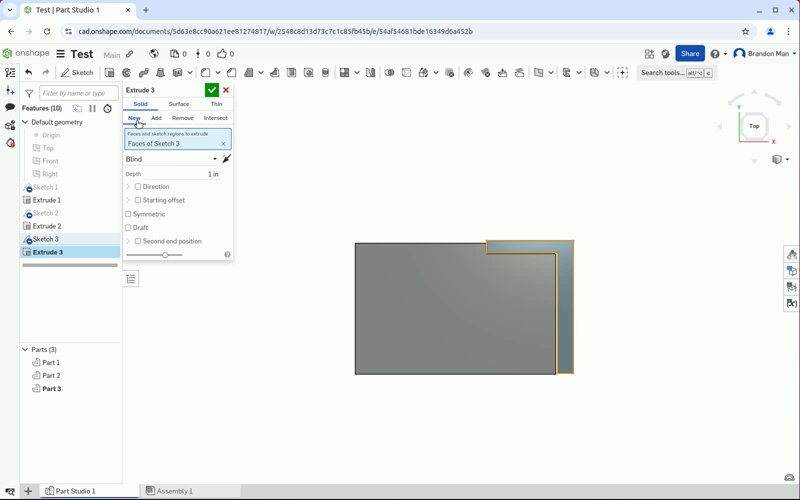
key(tab, 4)
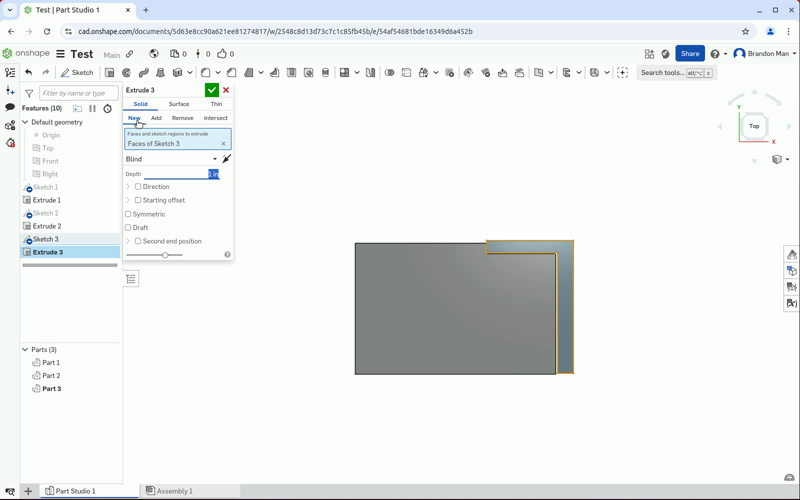
text(-4.333)
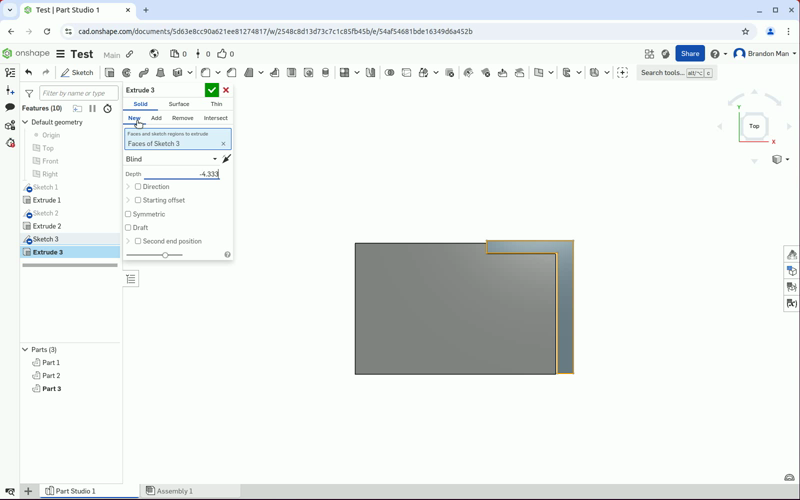
key(enter)
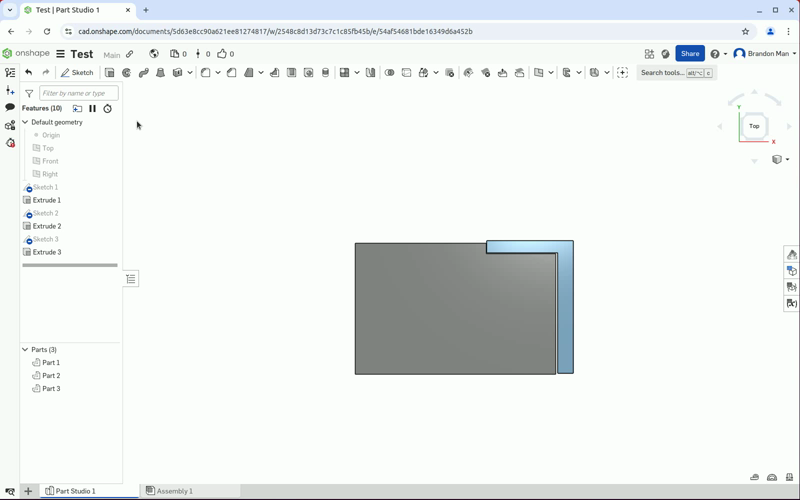
key(shift+h)
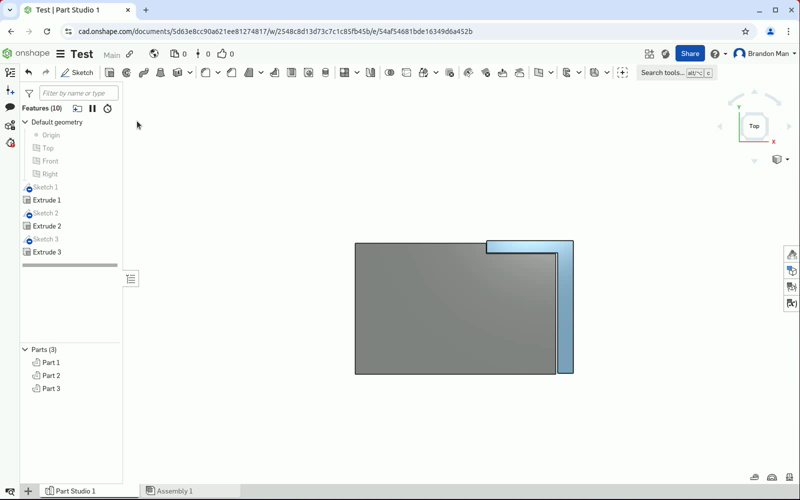
key(shift+h)
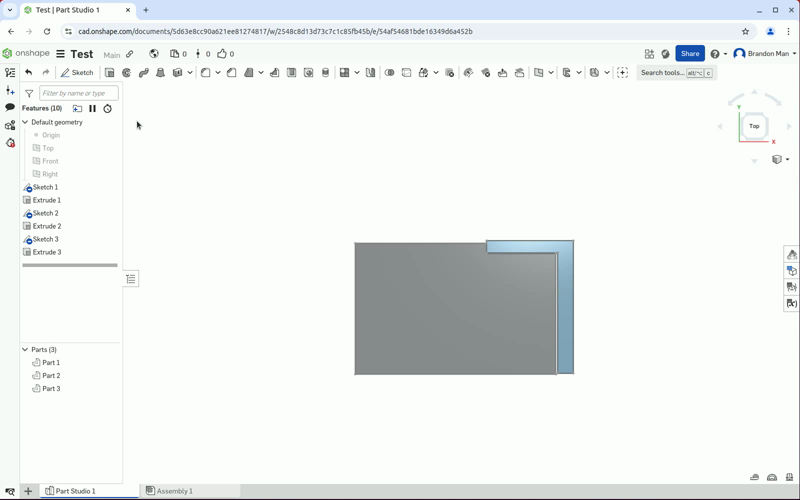
key(shift+7)
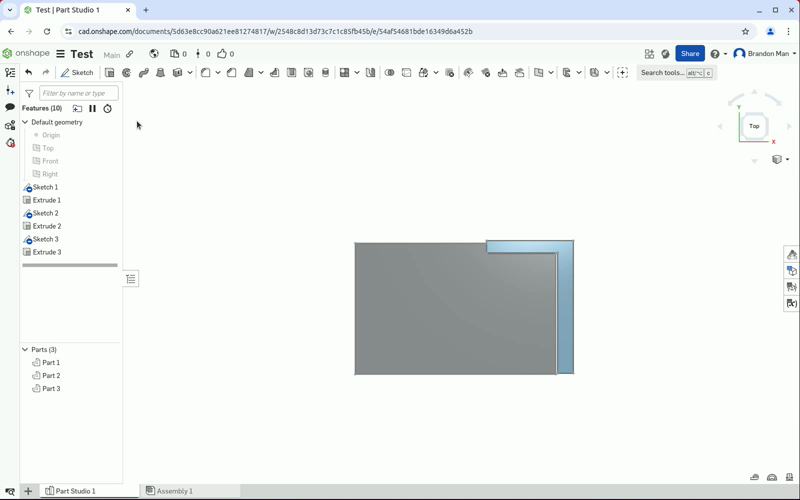
key(up, 3)
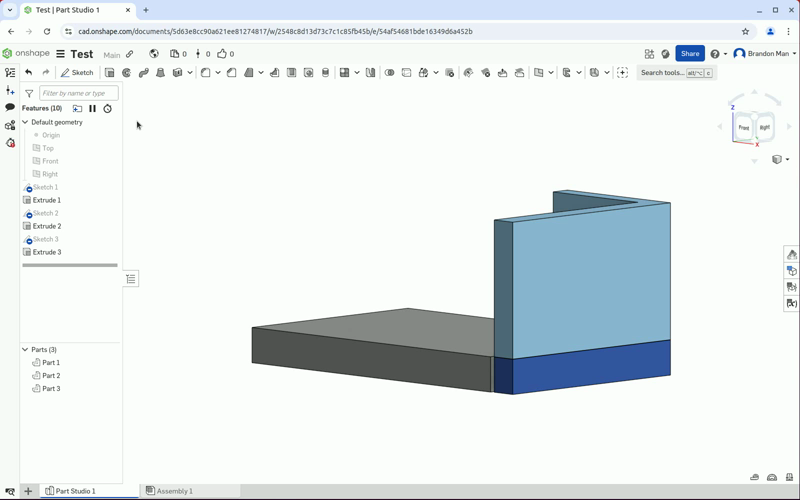
key(left, 3)
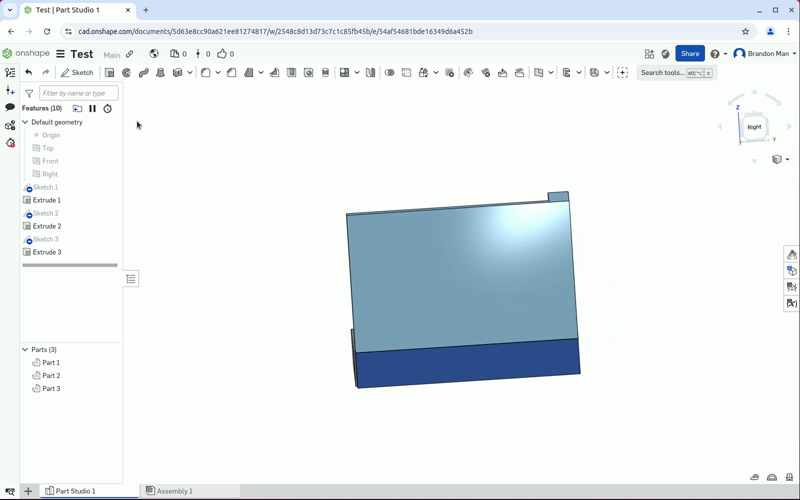
key(right, 3)
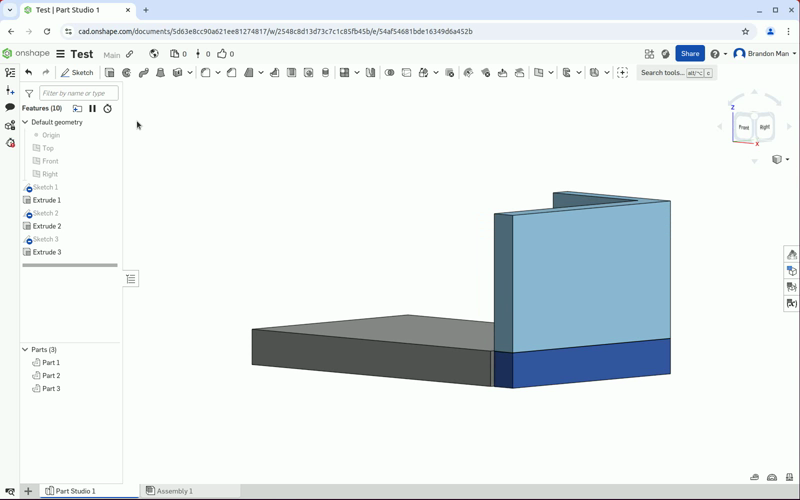
key(down, 3)
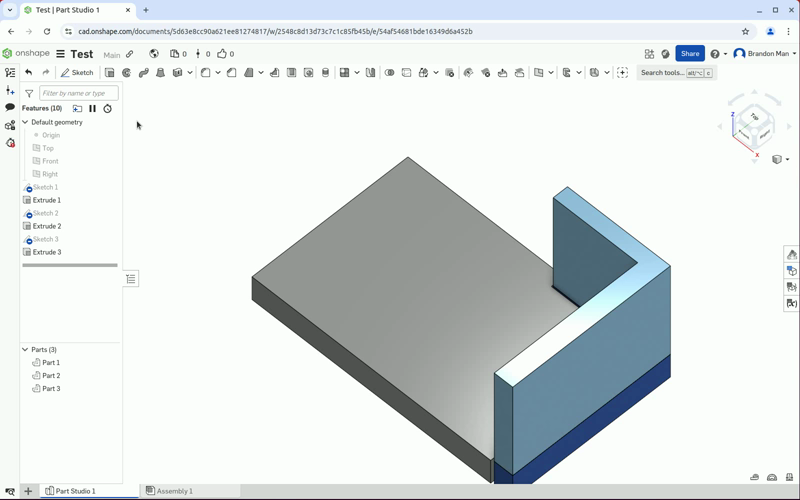
mouse_move(73, 189)
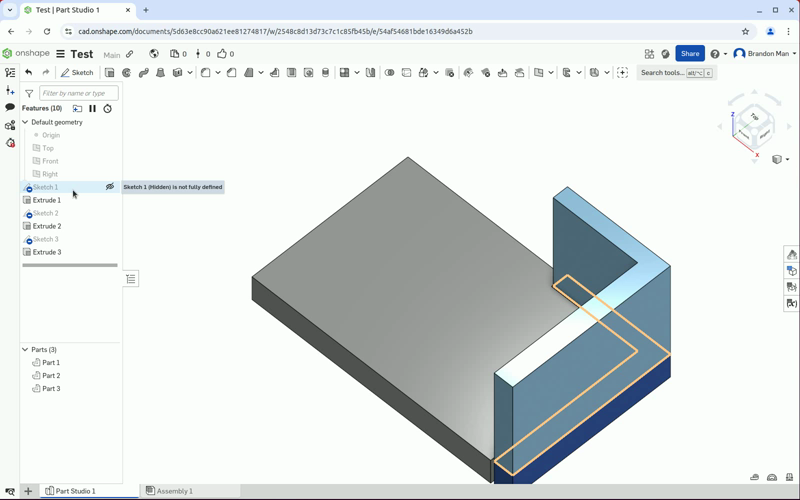
click(73, 189)